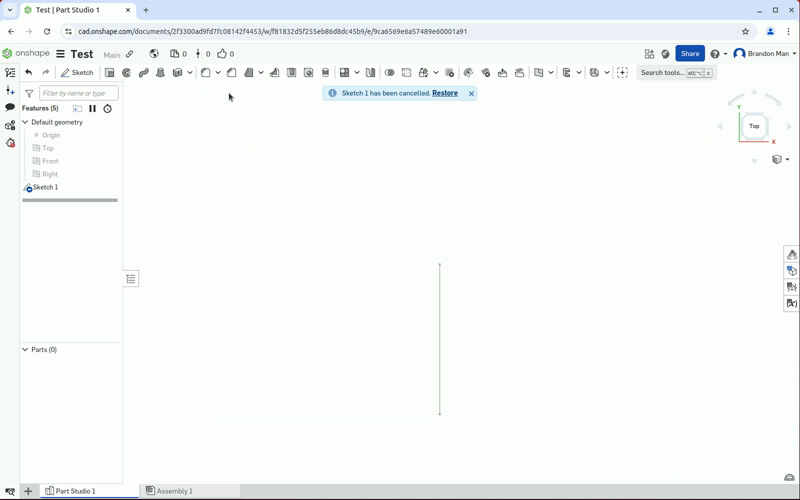
key(shift+h)
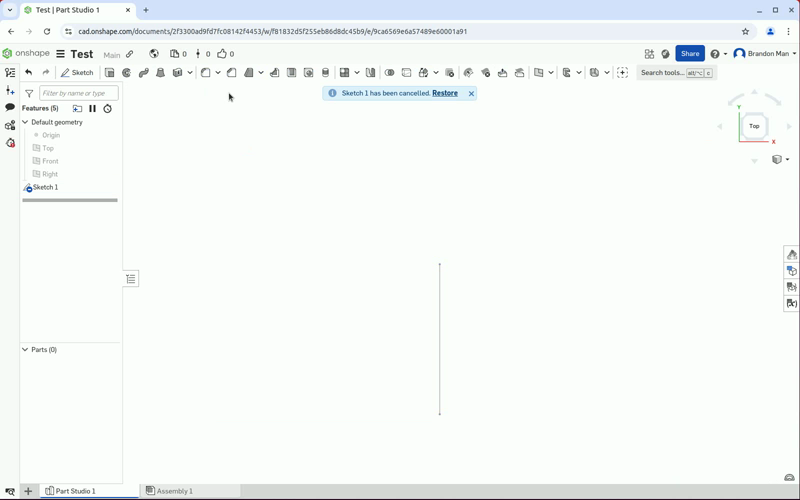
key(shift+s)
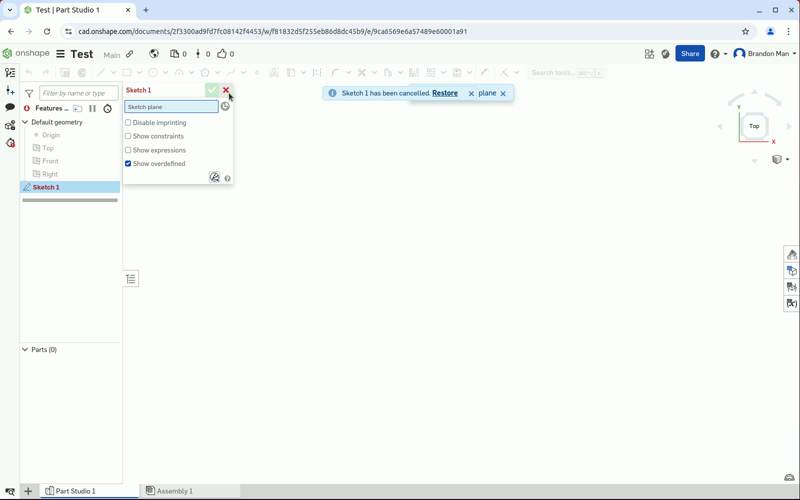
mouse_move(73, 150)
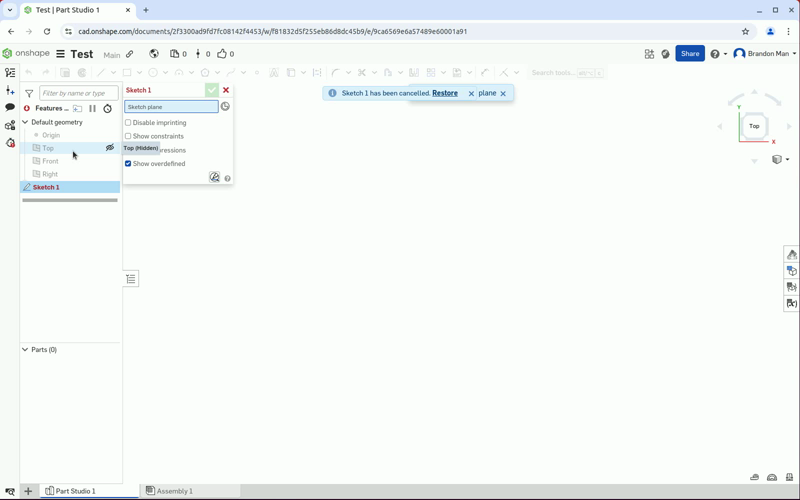
click(73, 150)
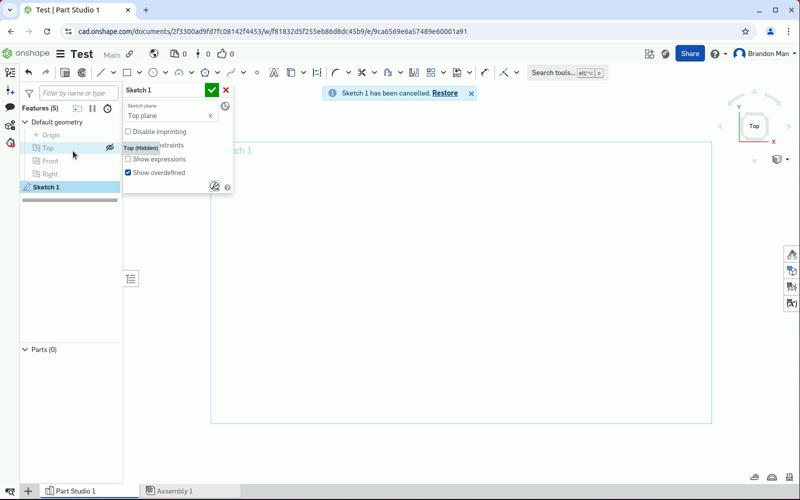
mouse_move(73, 352)
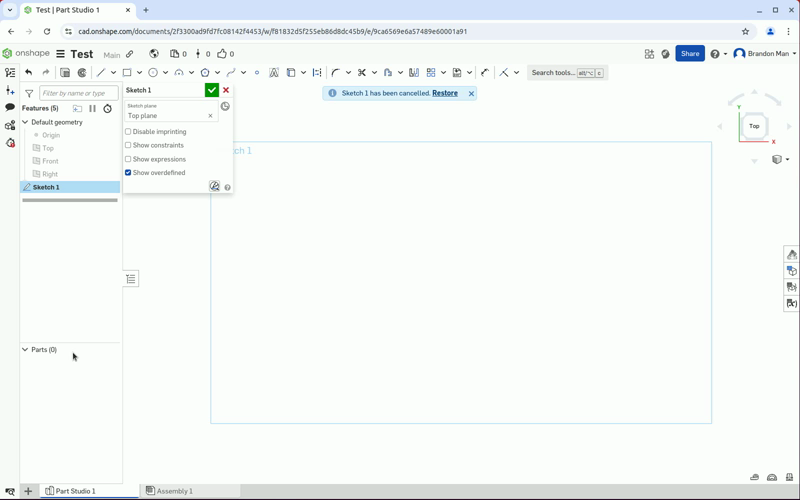
key(y)
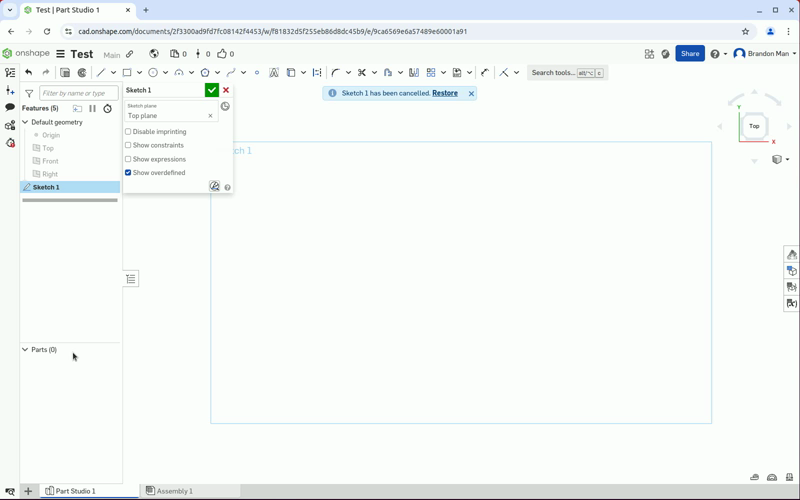
key(c)
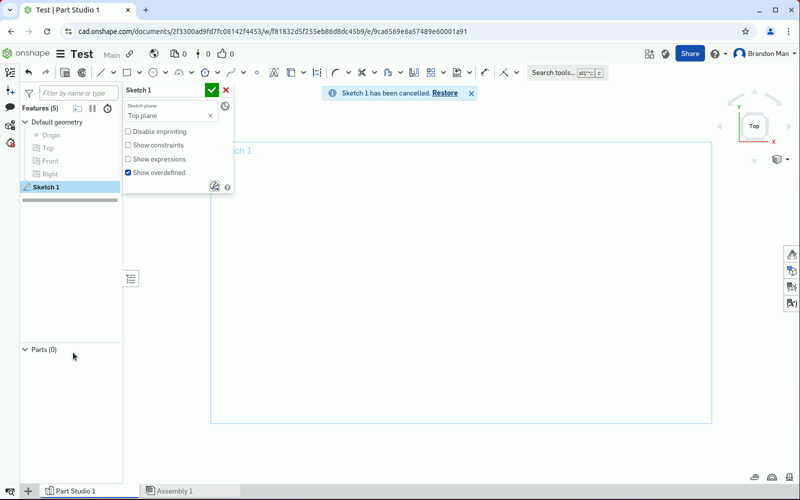
key_down(shift)
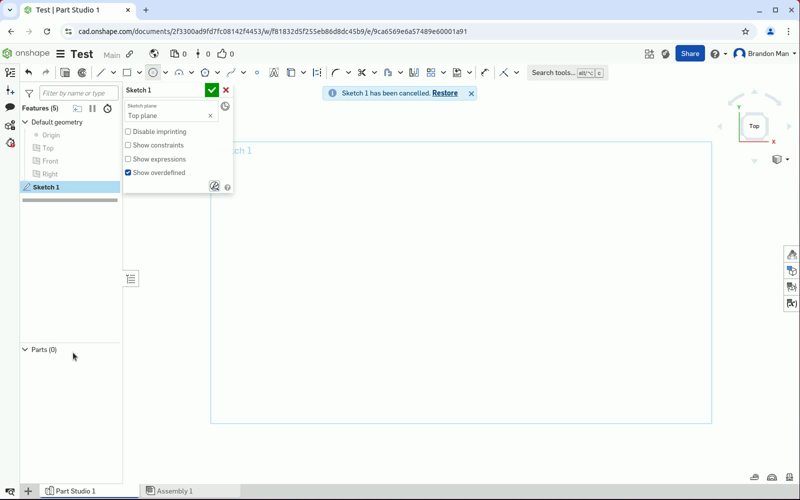
mouse_move(461, 282)
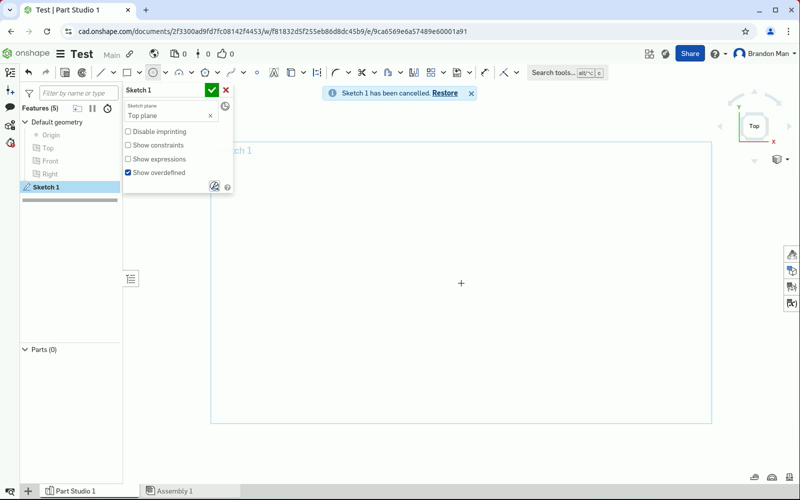
click(461, 282)
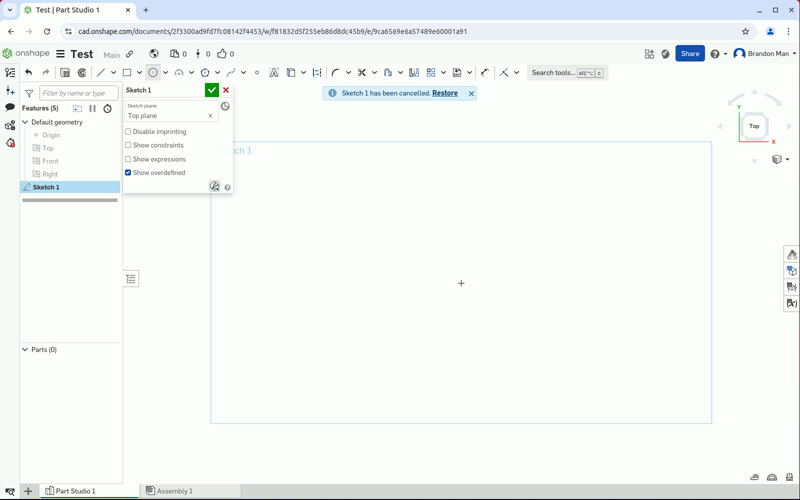
key_up(shift)
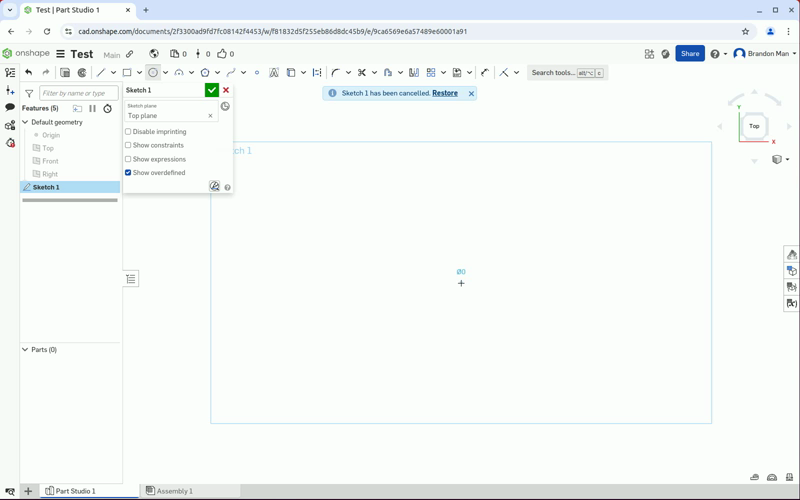
mouse_move(495, 282)
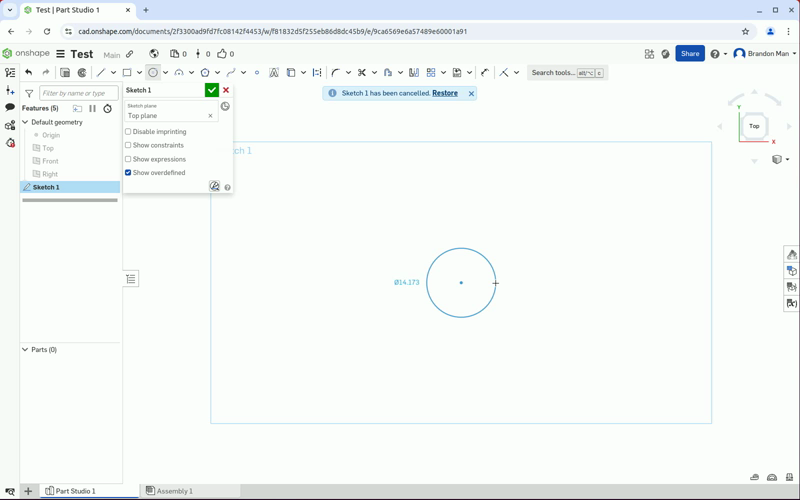
click(495, 282)
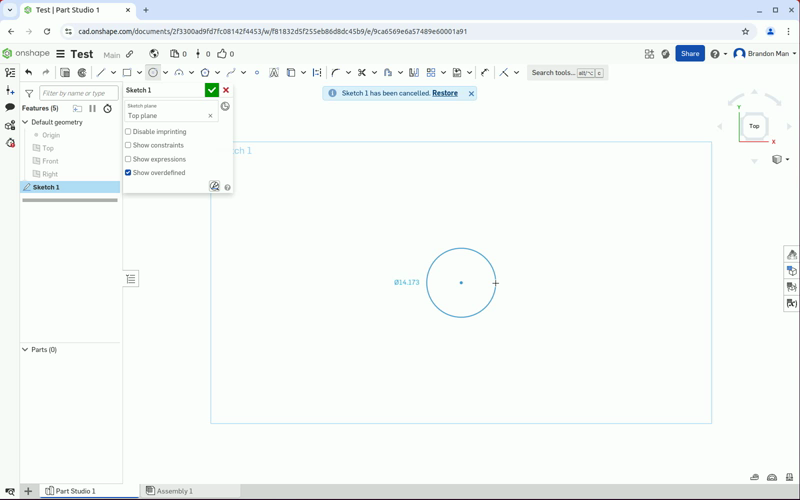
key(esc)
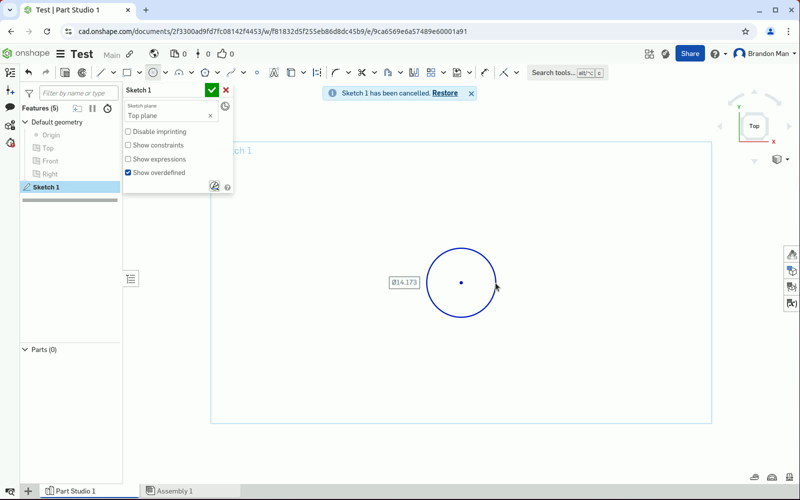
key(c)
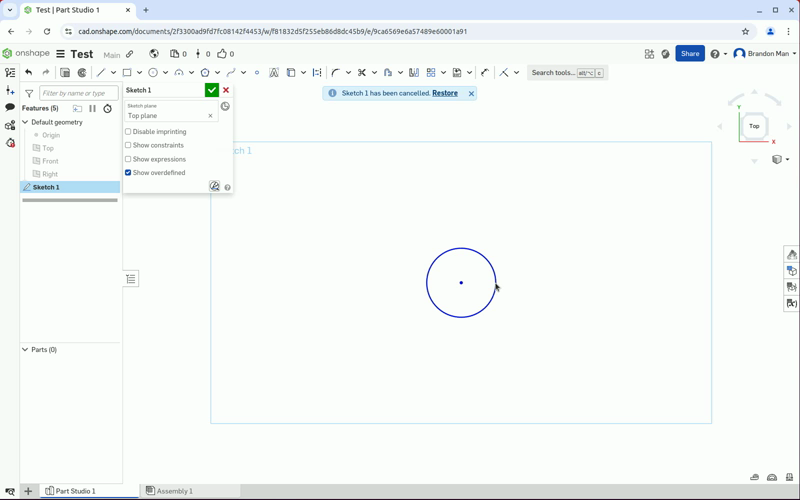
key_down(shift)
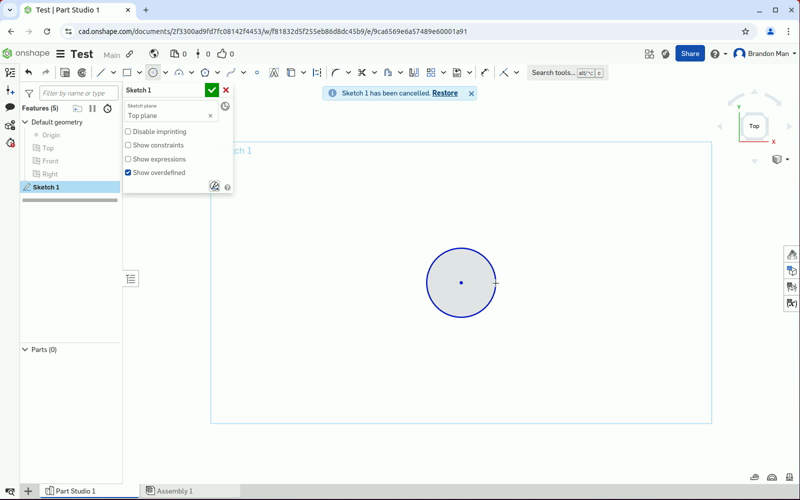
mouse_move(461, 282)
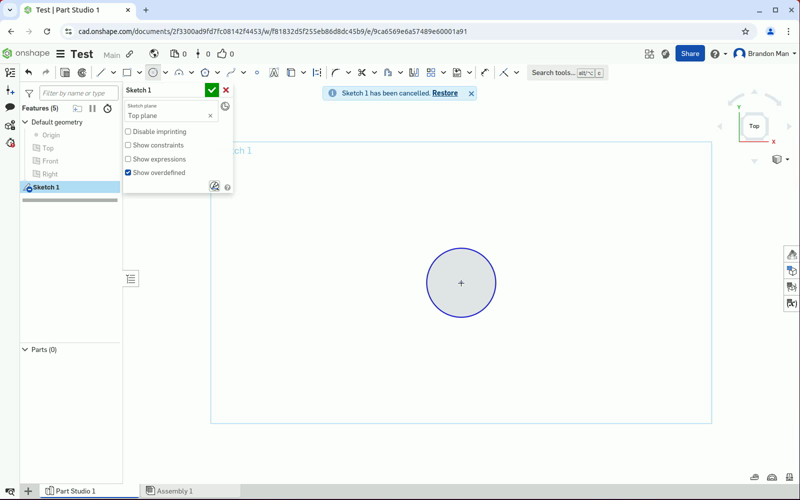
click(461, 282)
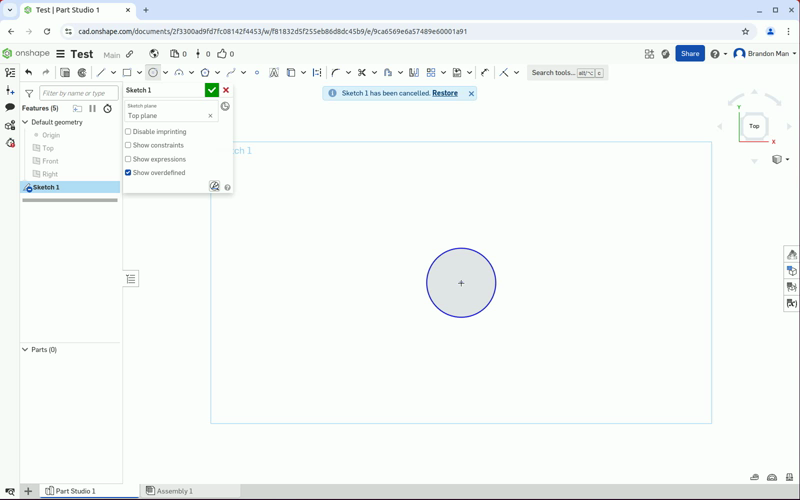
key_up(shift)
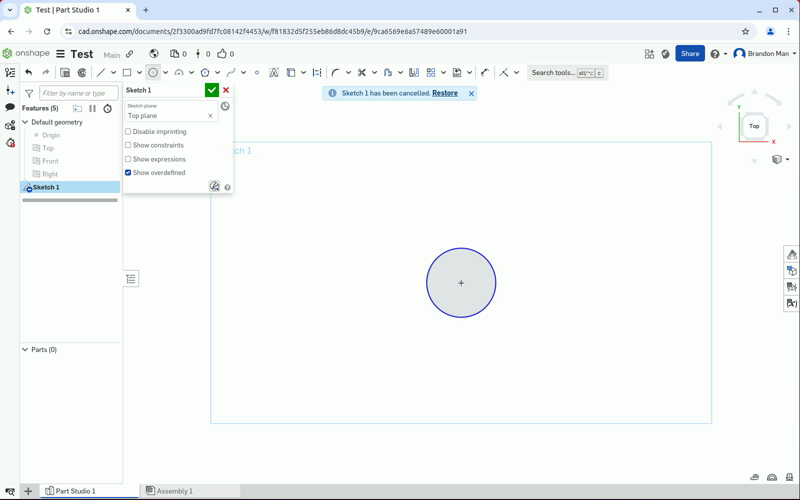
mouse_move(472, 282)
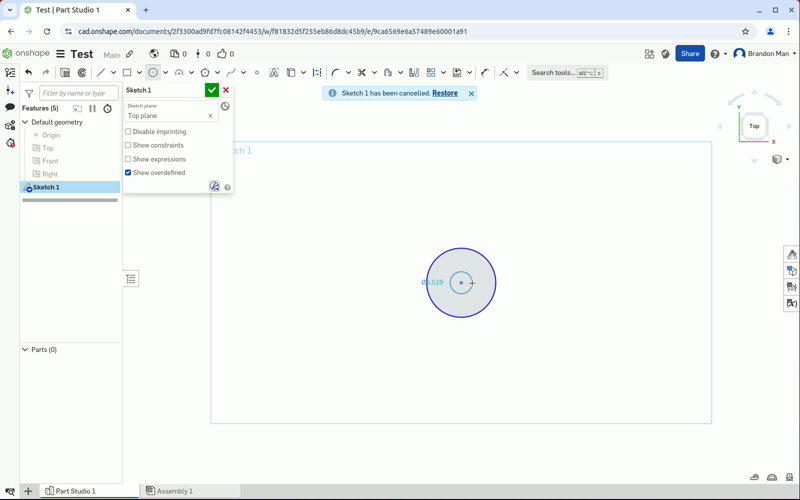
click(472, 282)
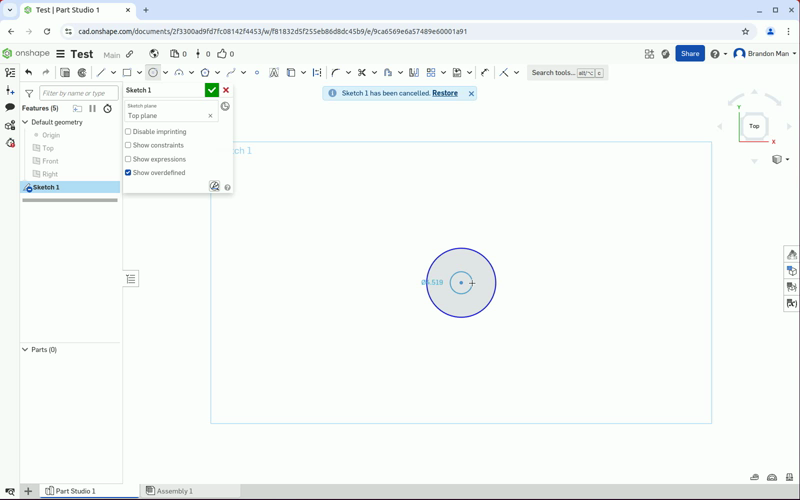
key(esc)
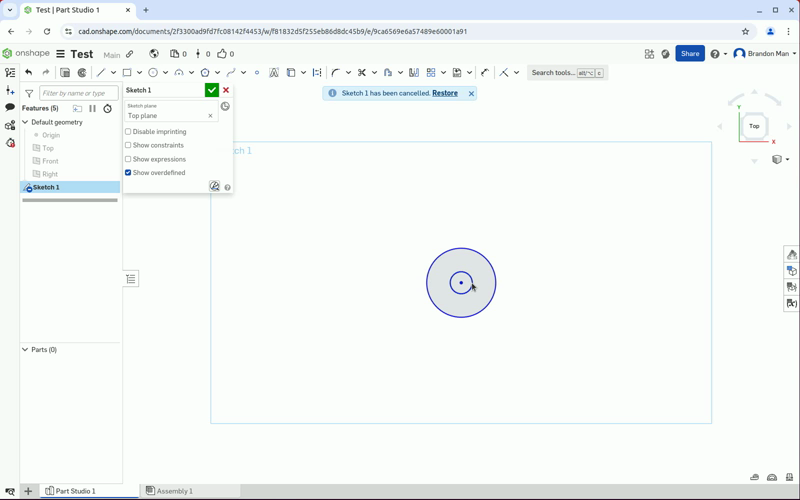
mouse_move(446, 304)
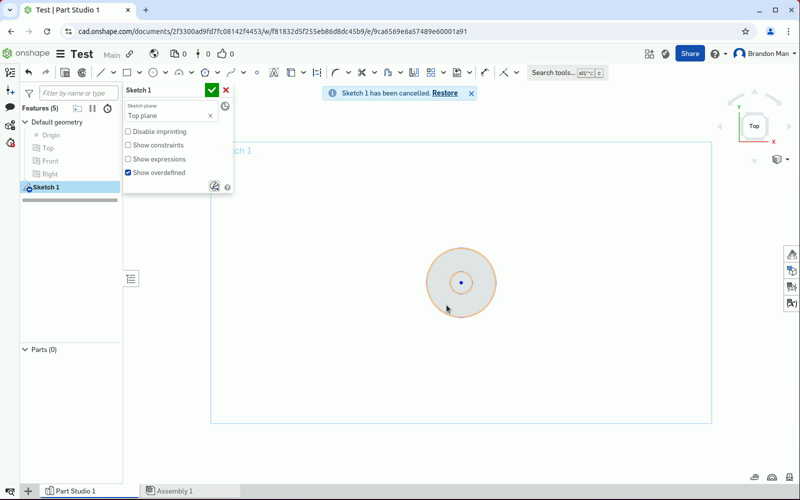
click(446, 304)
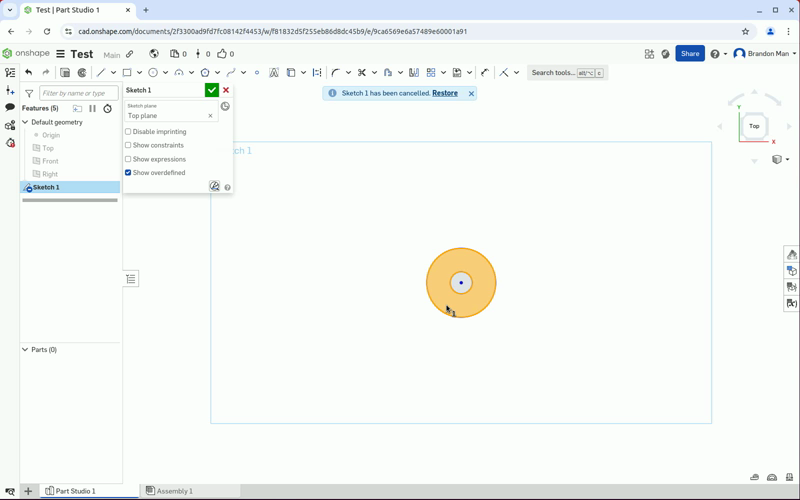
mouse_move(73, 352)
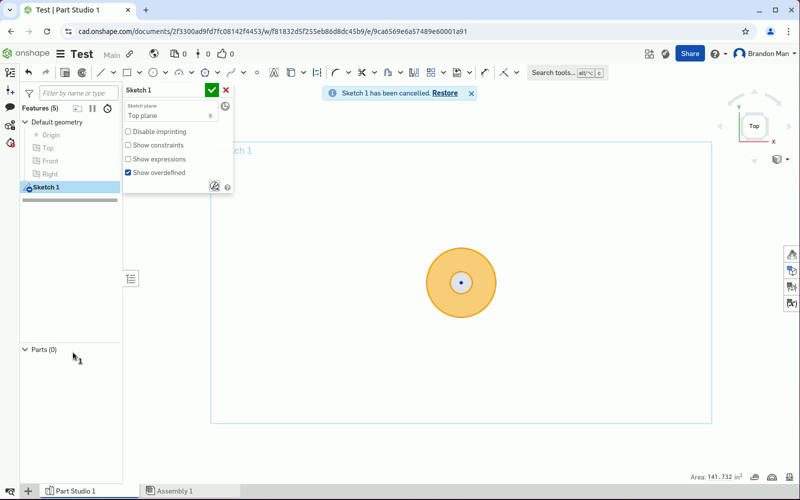
key(shift+y)
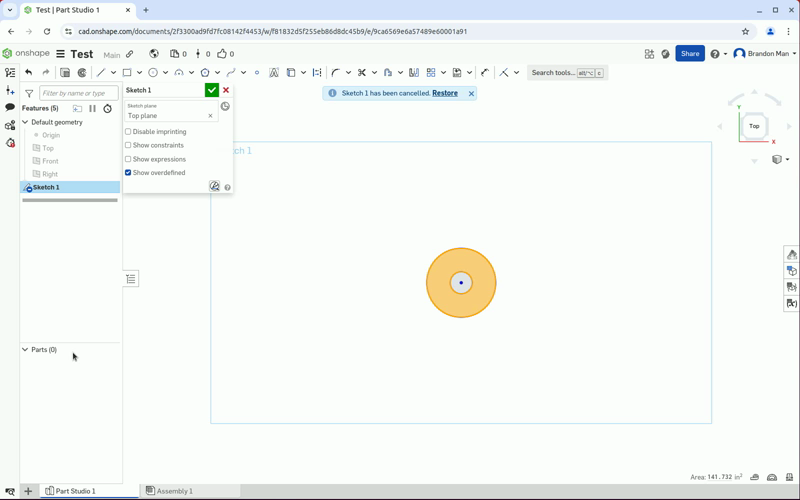
key(shift+e)
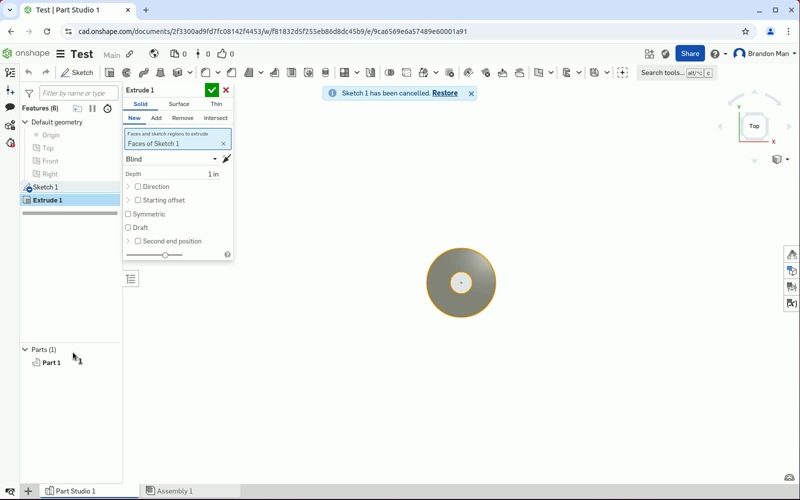
mouse_move(143, 106)
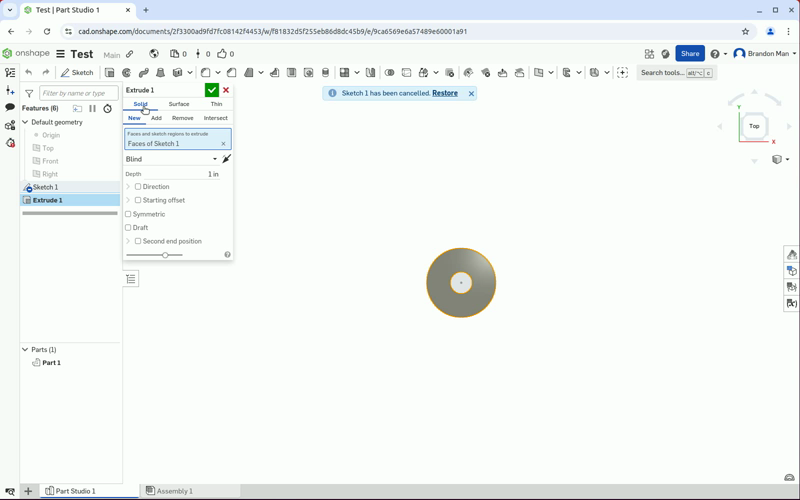
click(143, 106)
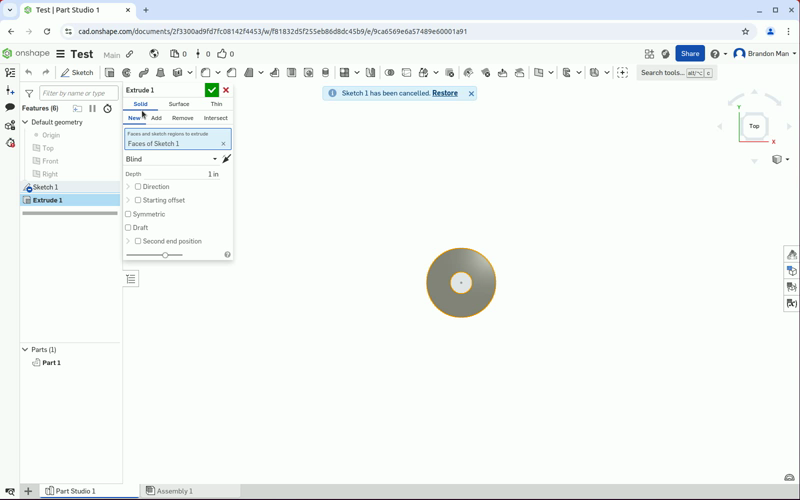
mouse_move(137, 120)
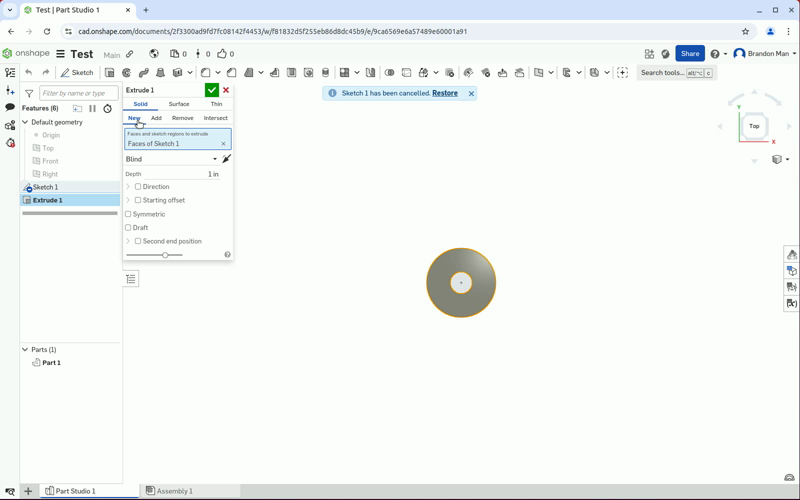
click(137, 120)
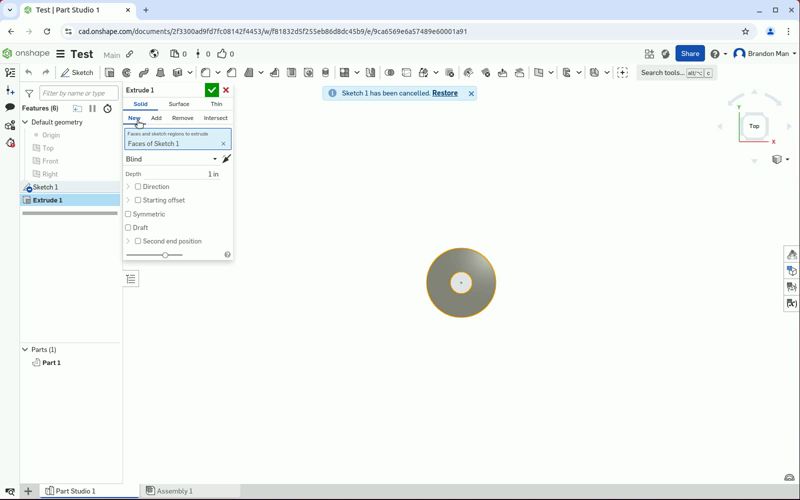
key(tab, 4)
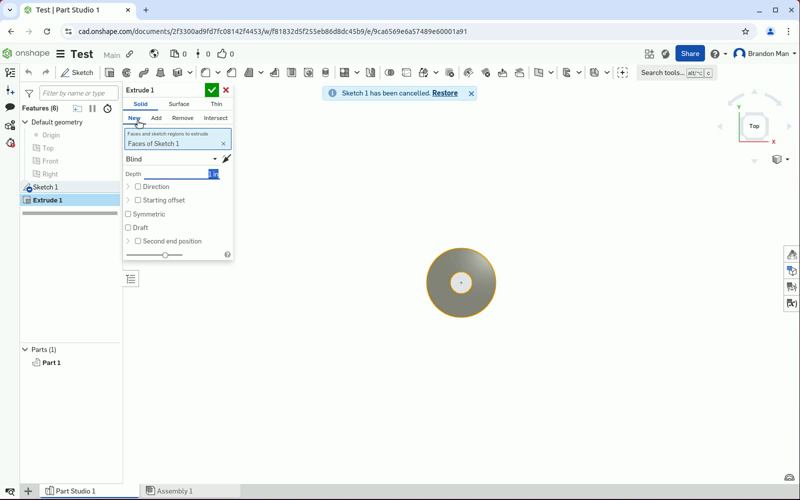
text(4.814)
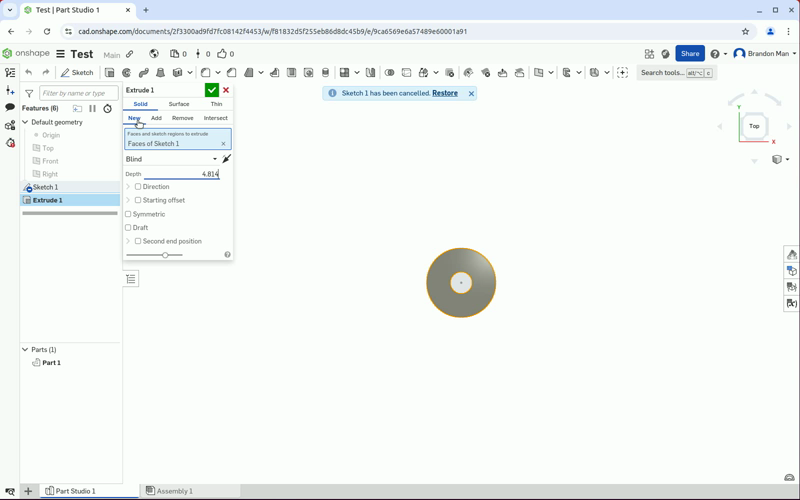
key(enter)
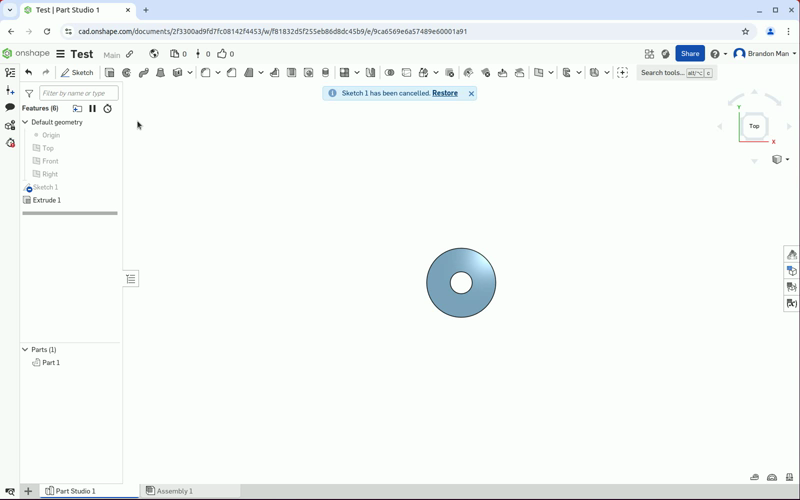
key(shift+h)
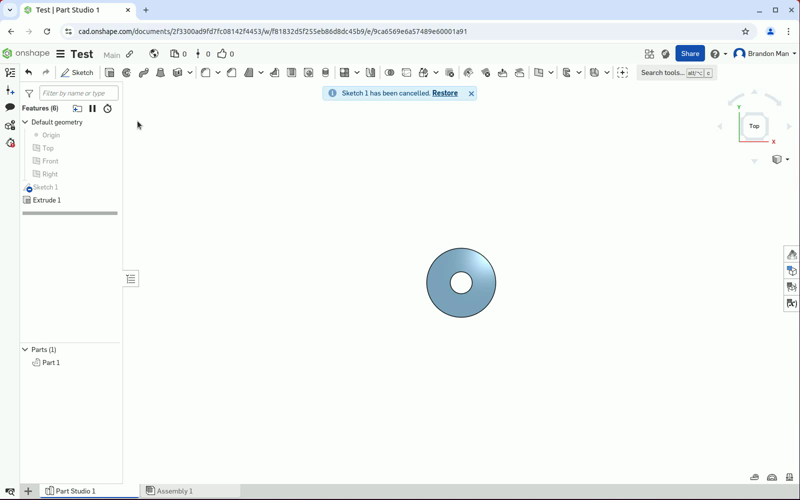
key(shift+h)
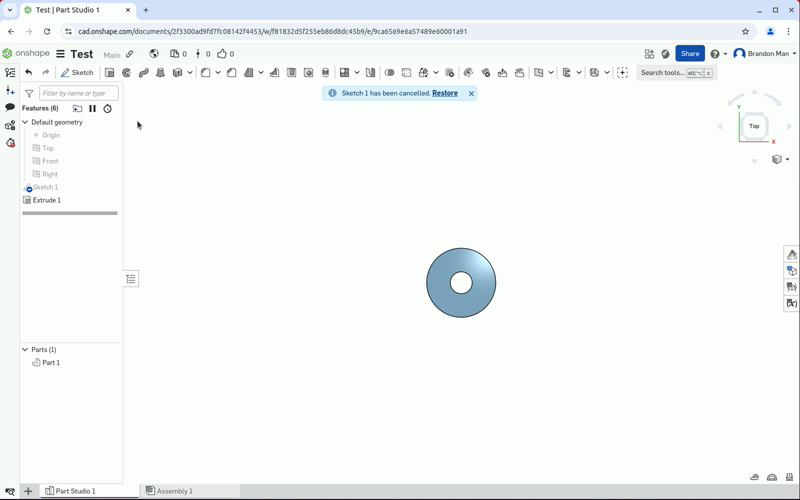
mouse_move(73, 189)
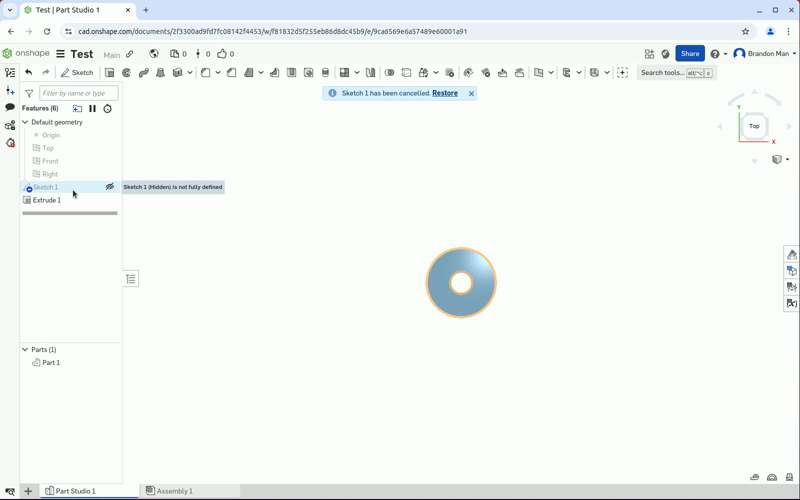
click(73, 189)
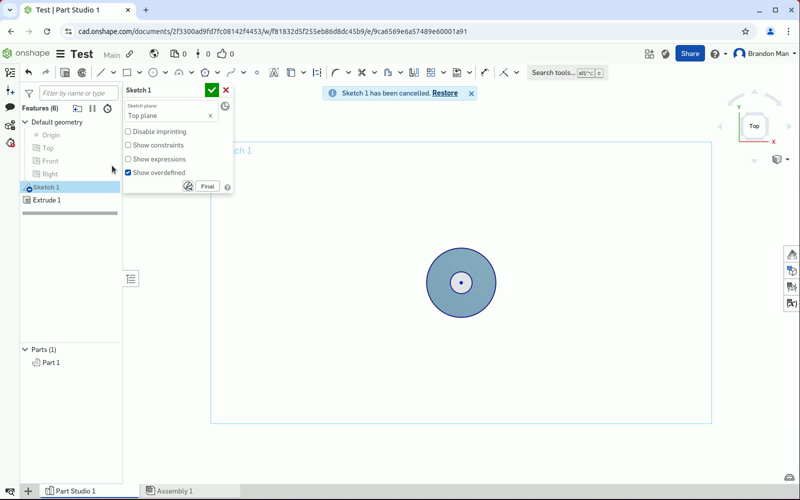
mouse_move(229, 92)
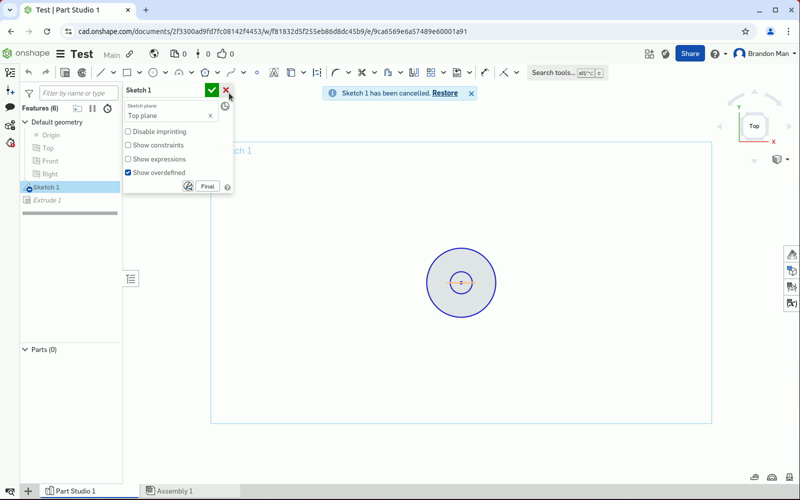
click(229, 92)
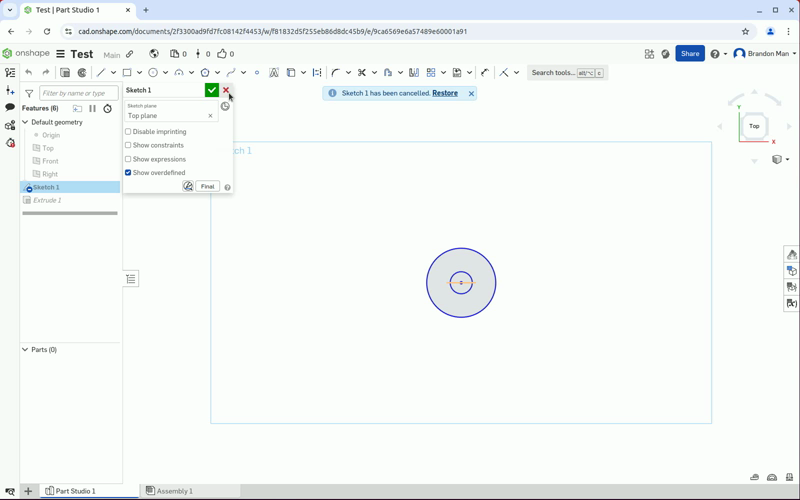
key(shift+s)
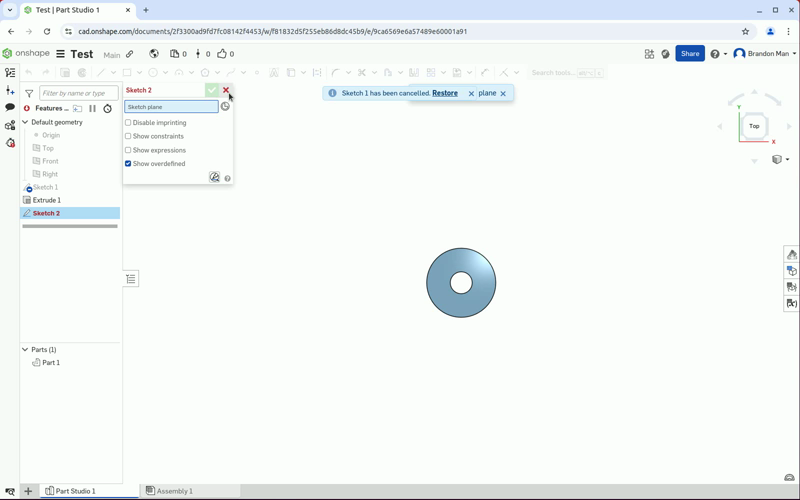
mouse_move(73, 150)
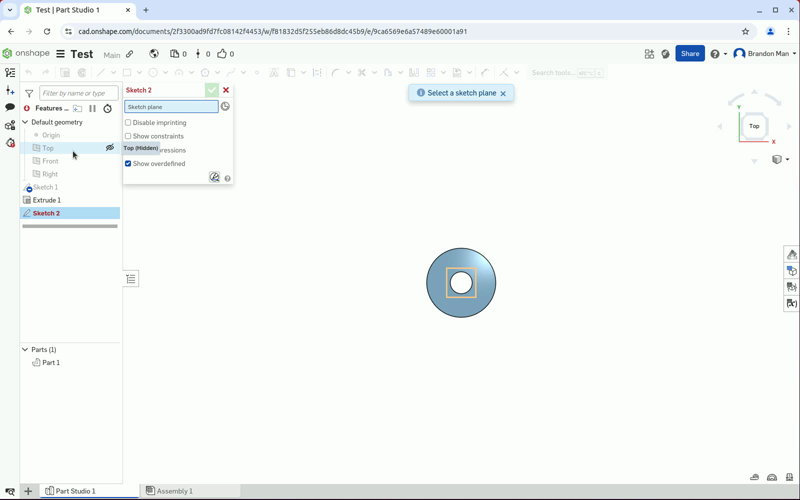
click(73, 150)
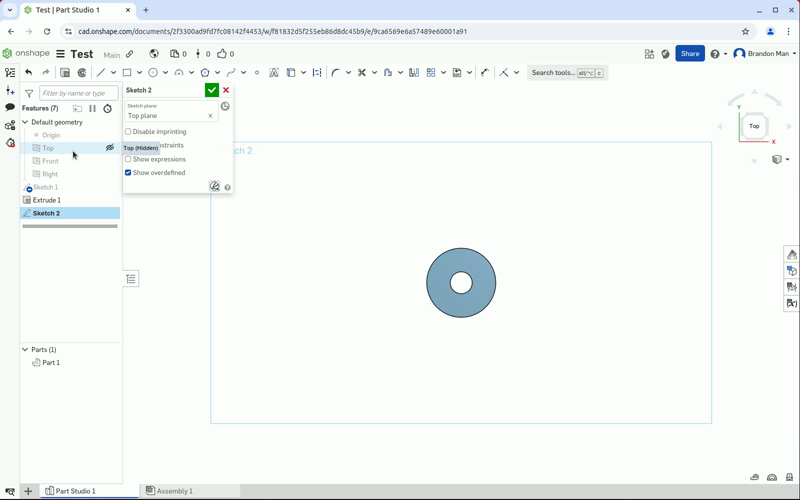
mouse_move(73, 352)
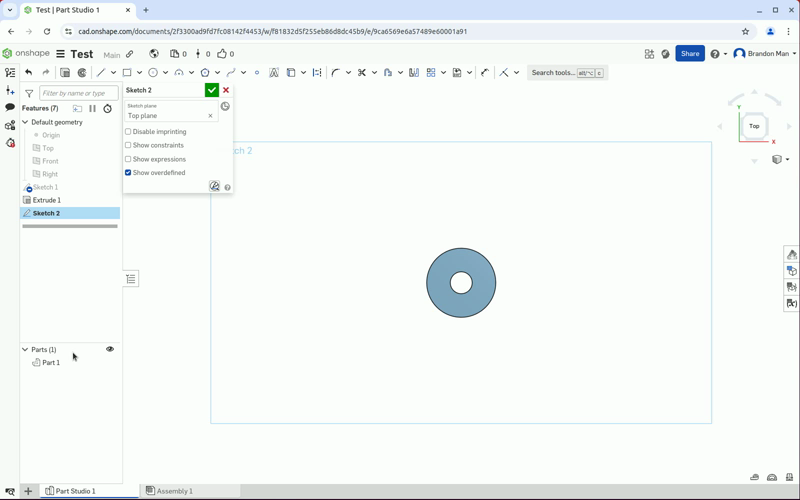
key(y)
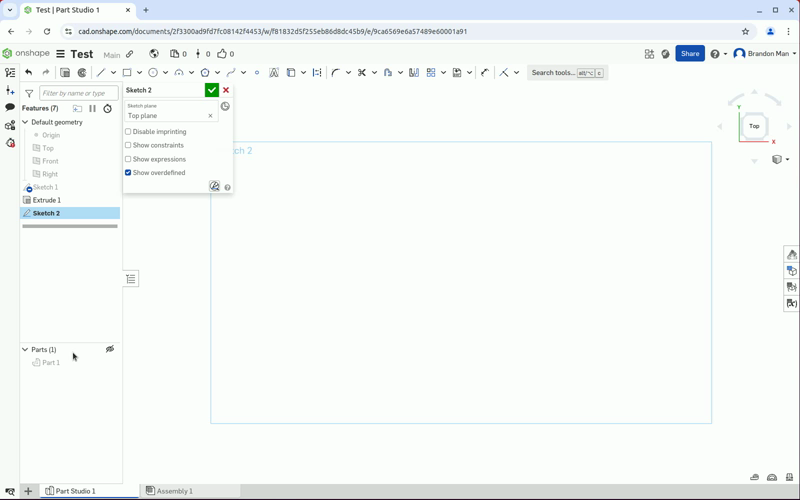
key(c)
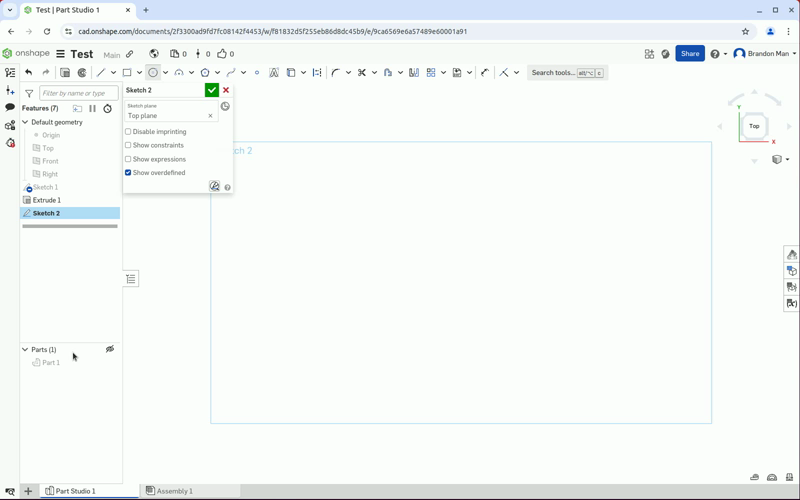
key_down(shift)
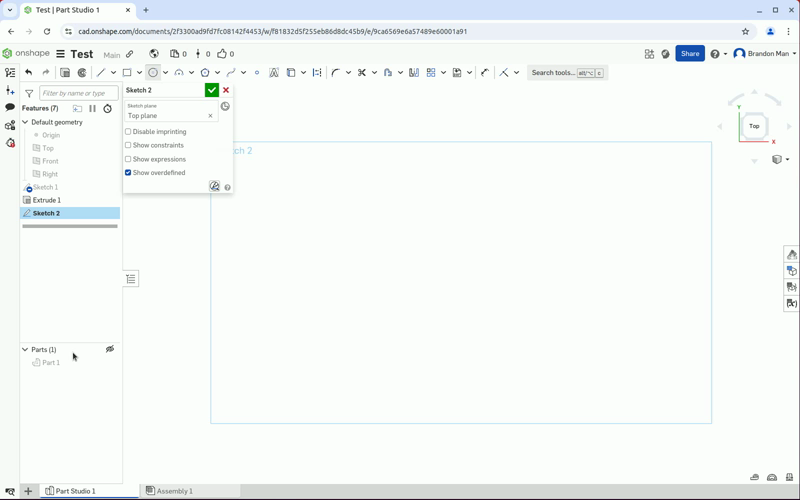
mouse_move(461, 282)
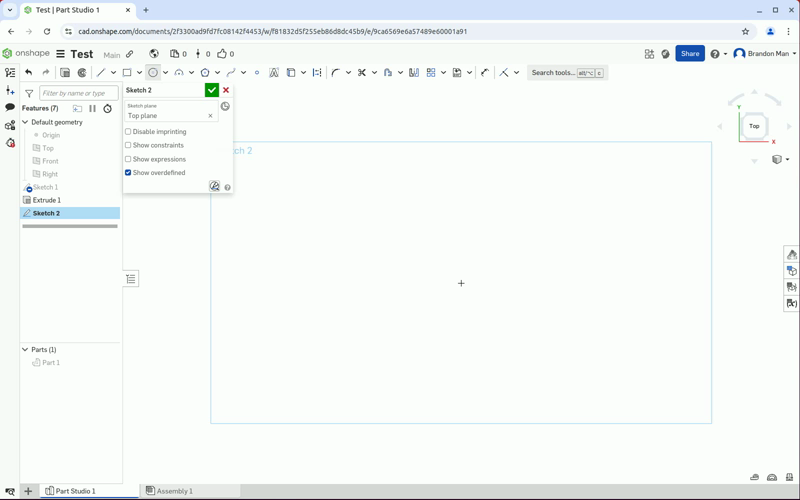
click(461, 282)
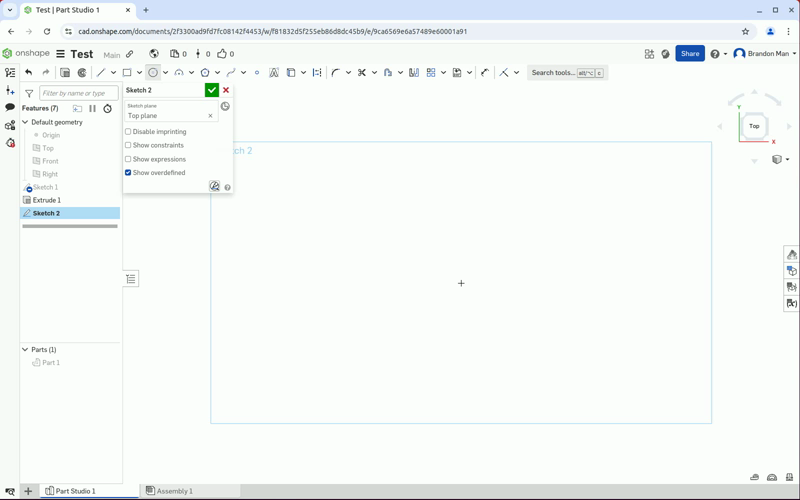
key_up(shift)
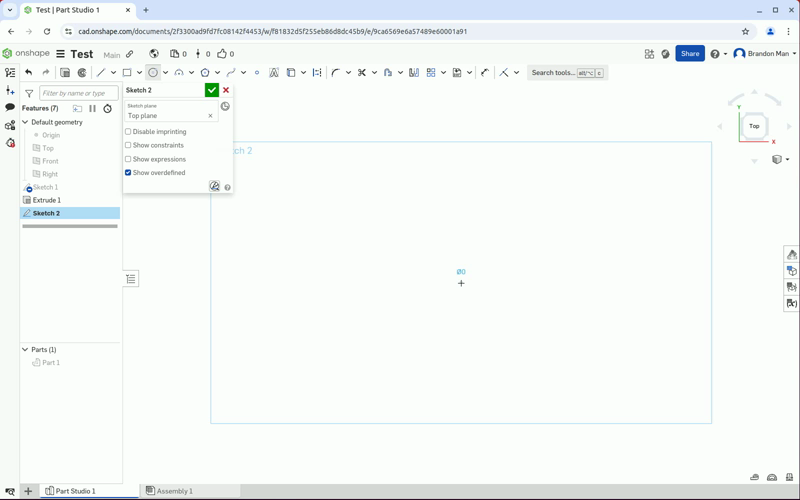
mouse_move(472, 282)
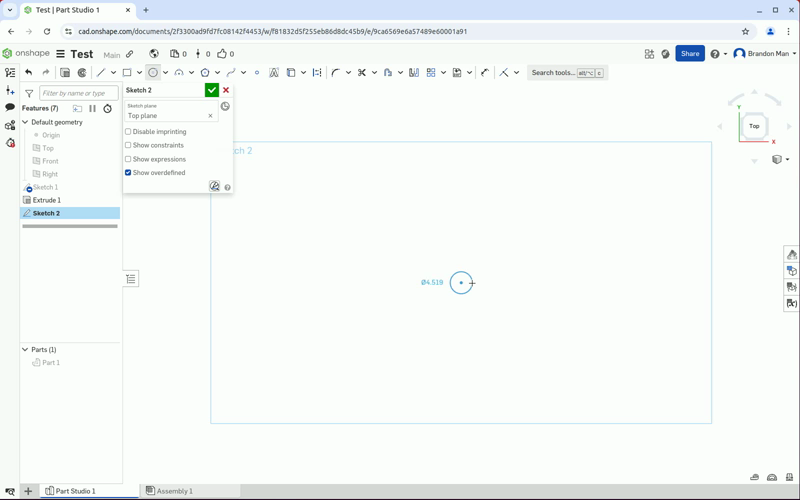
click(472, 282)
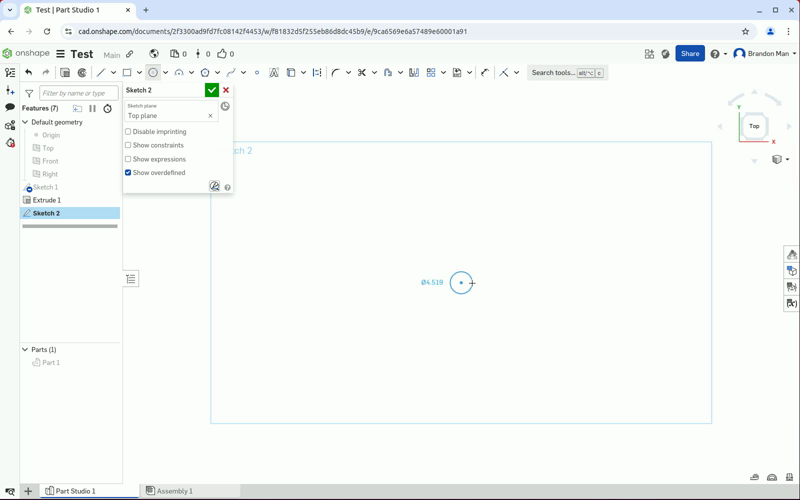
key(esc)
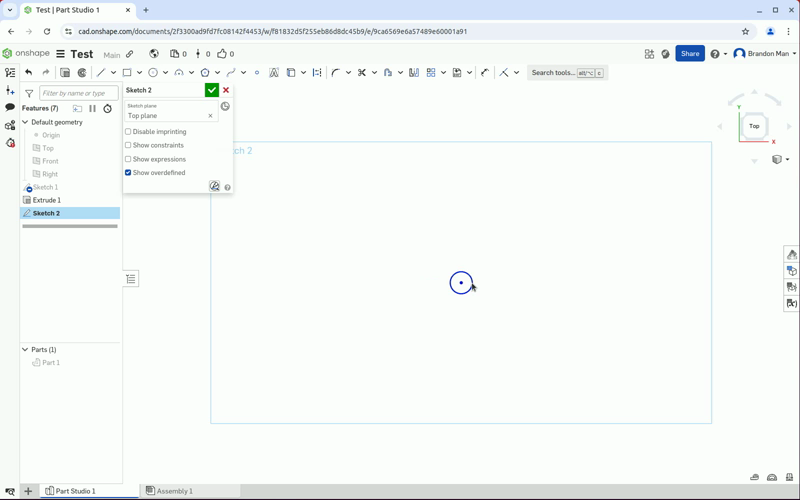
mouse_move(459, 291)
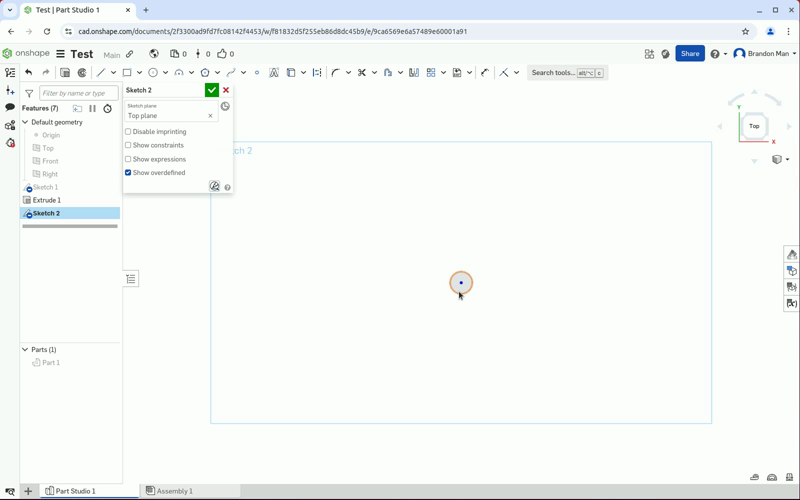
scroll(6)
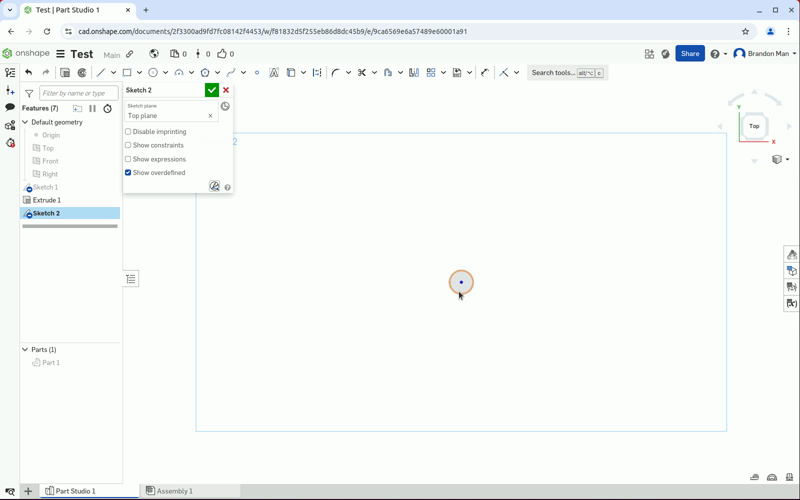
scroll(6)
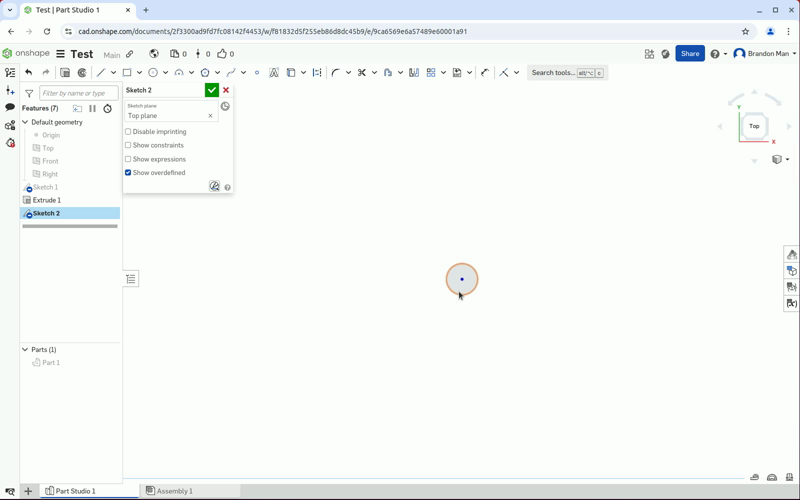
scroll(6)
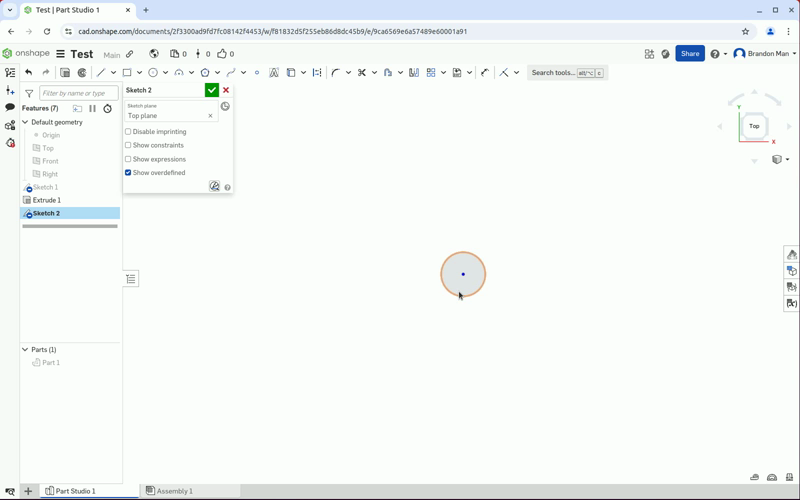
scroll(6)
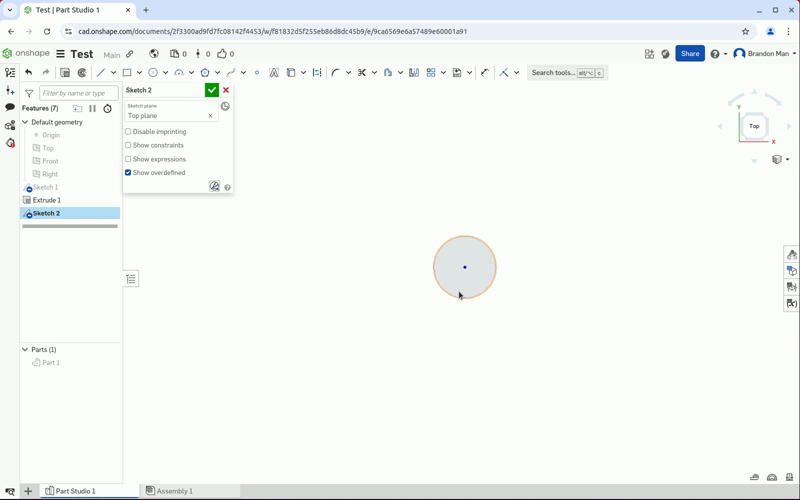
scroll(6)
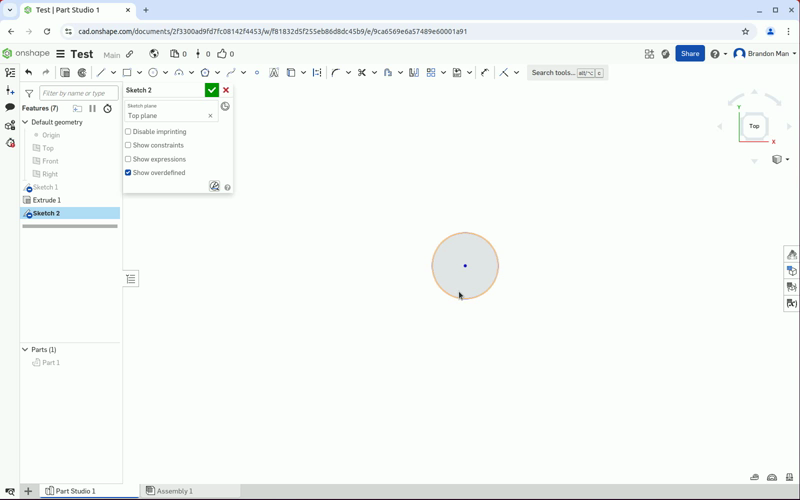
scroll(6)
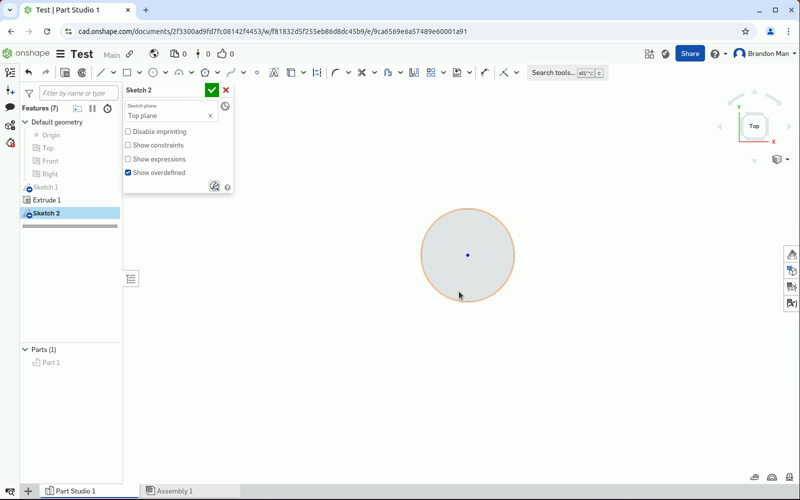
scroll(6)
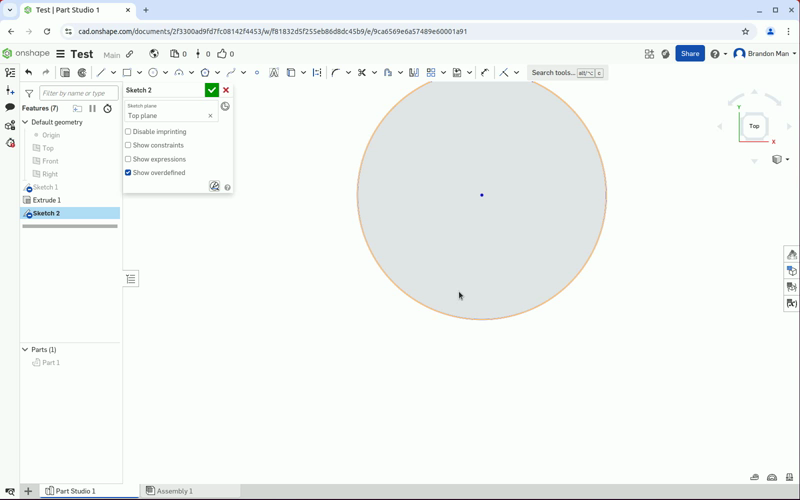
click(459, 291)
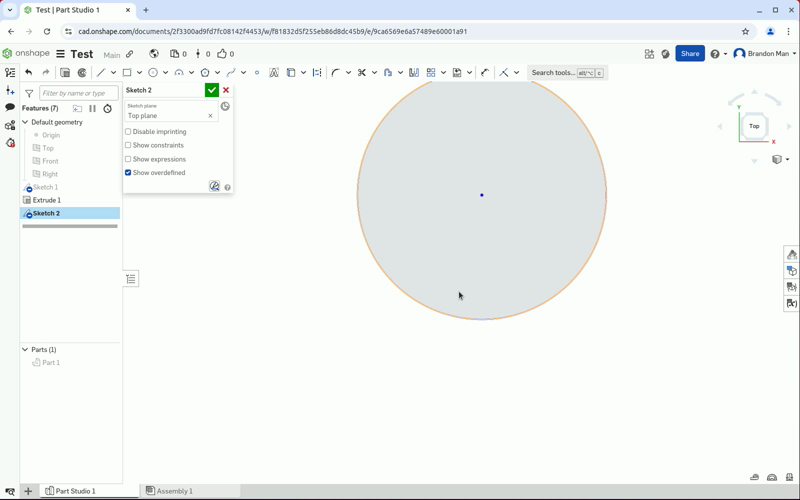
scroll(-6)
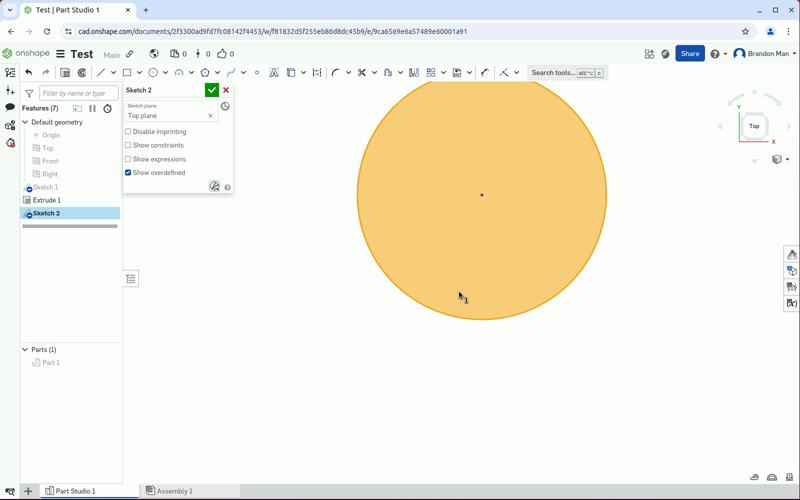
scroll(-6)
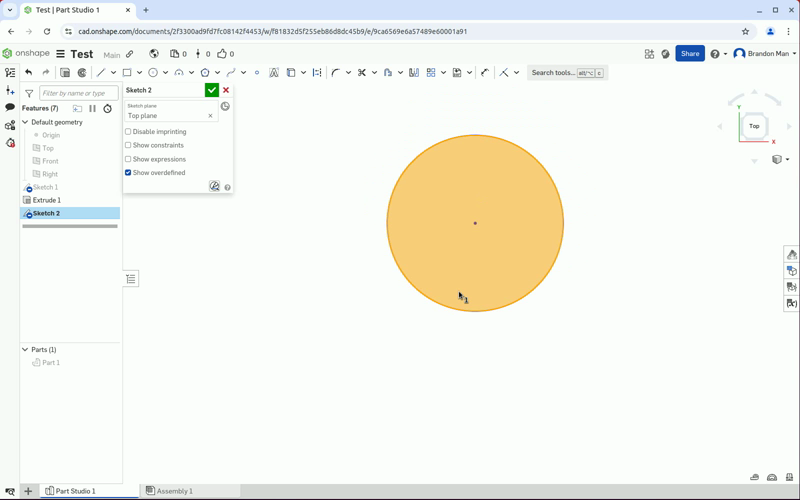
scroll(-6)
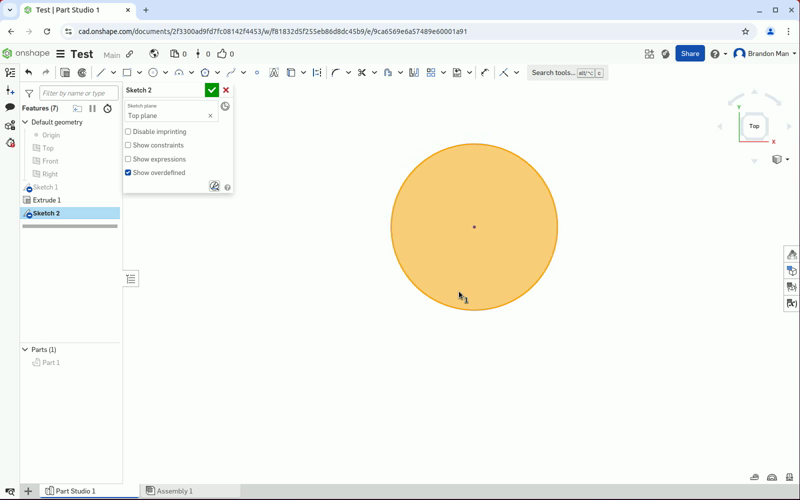
scroll(-6)
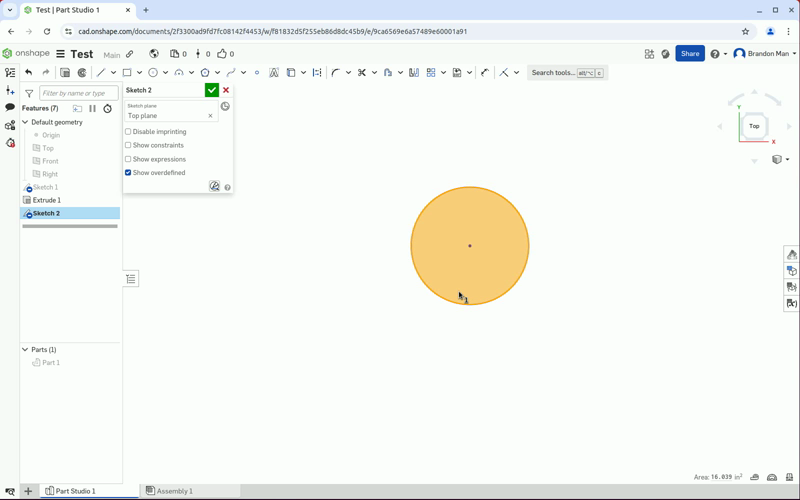
scroll(-6)
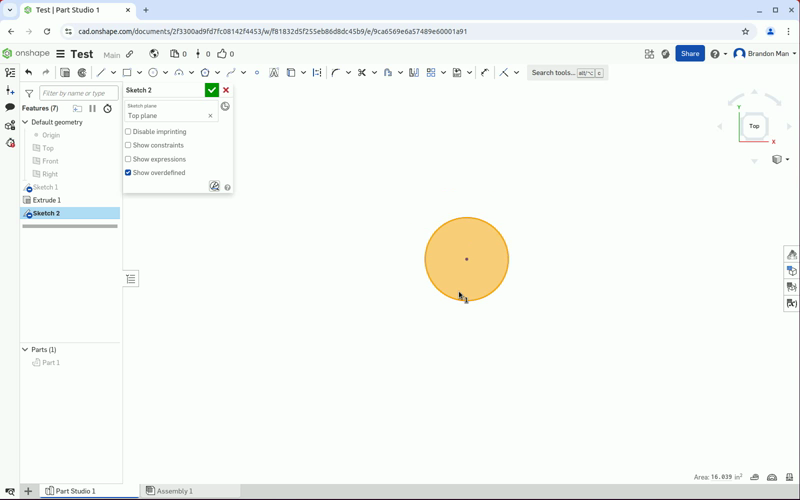
scroll(-6)
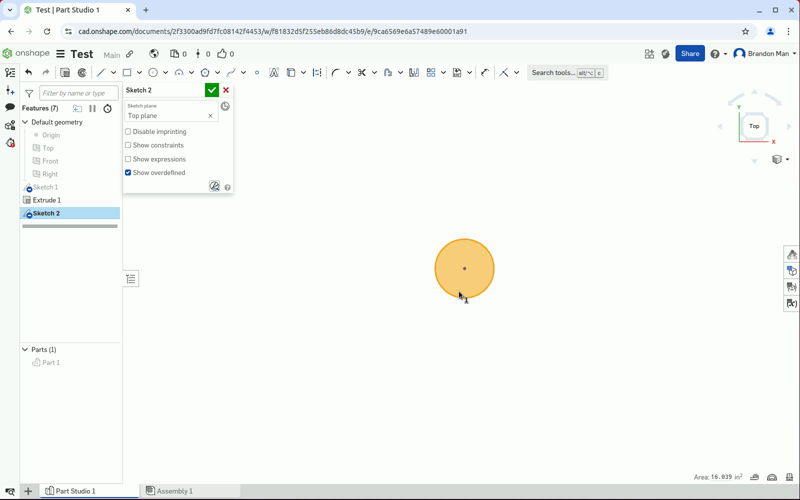
scroll(-6)
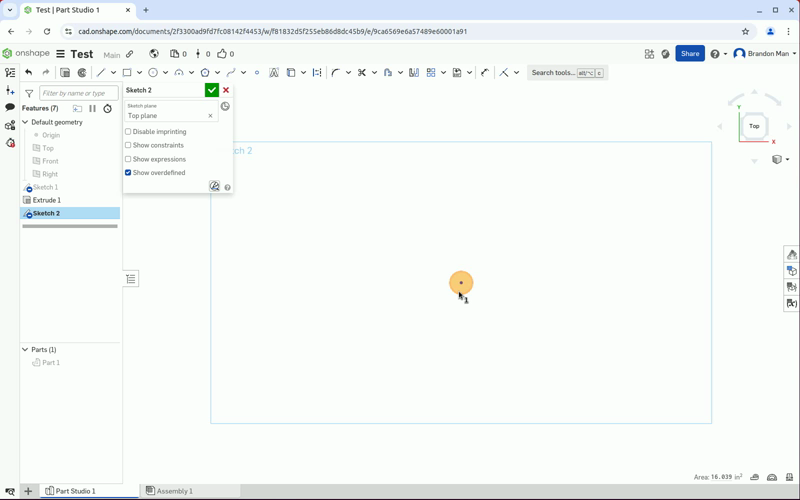
mouse_move(73, 352)
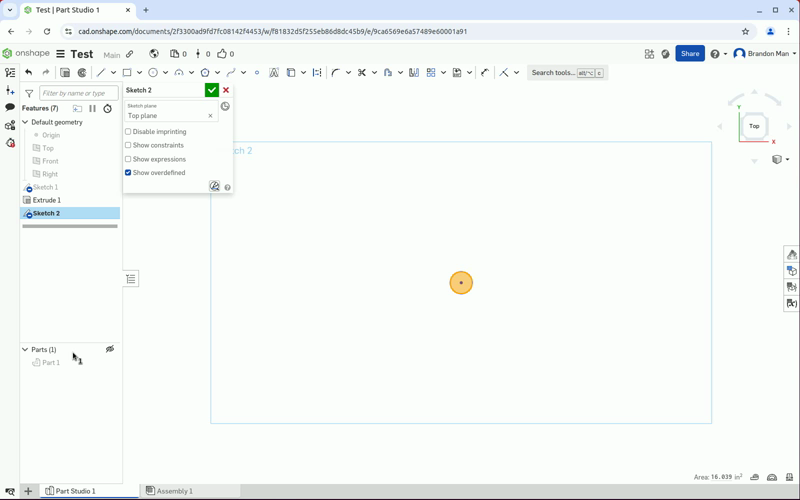
key(shift+y)
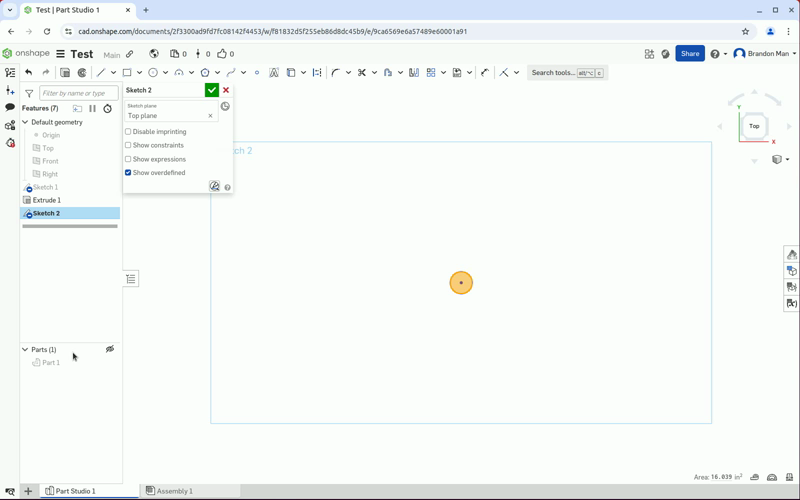
key(shift+e)
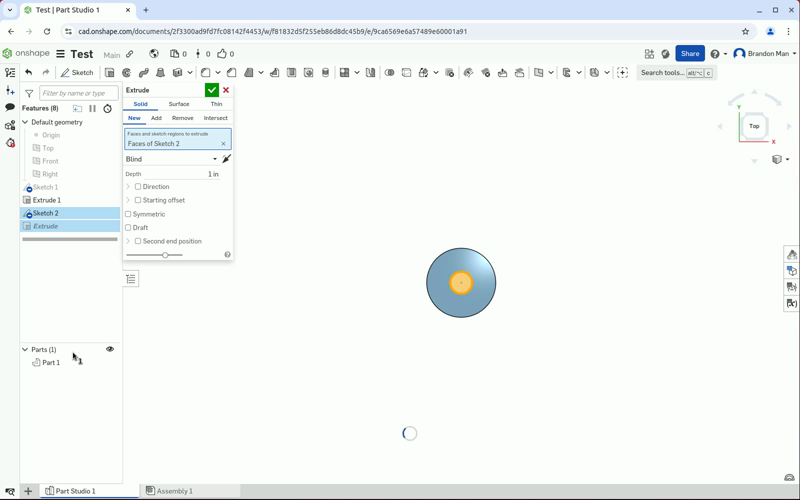
mouse_move(143, 106)
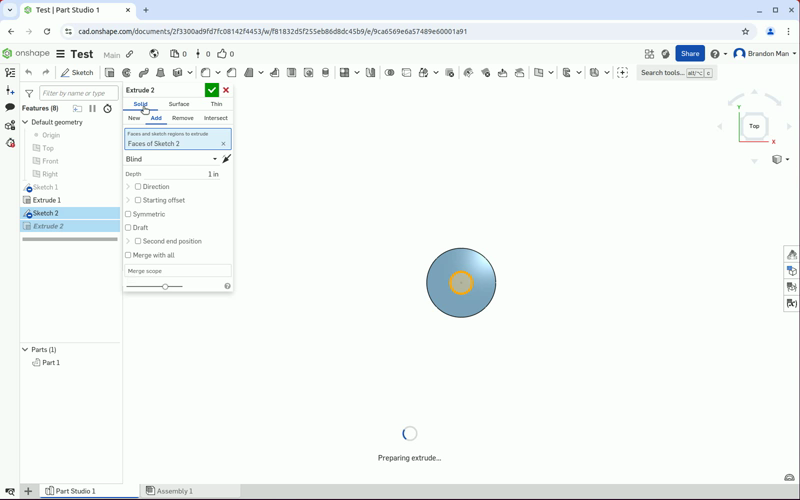
click(143, 106)
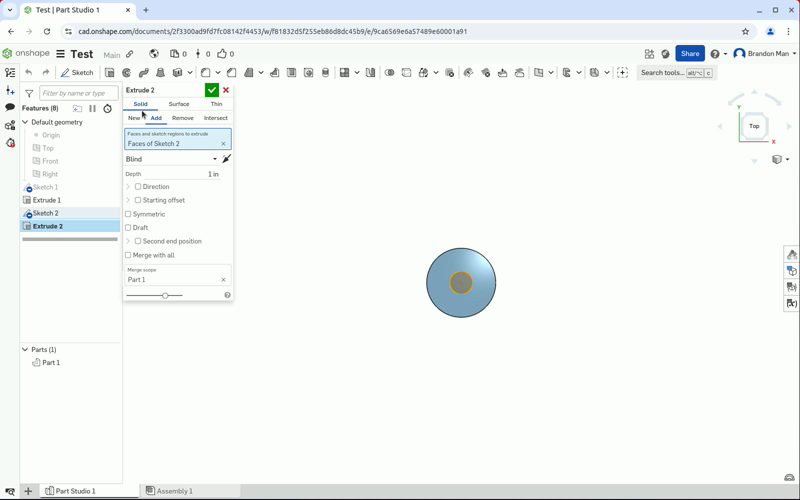
mouse_move(137, 120)
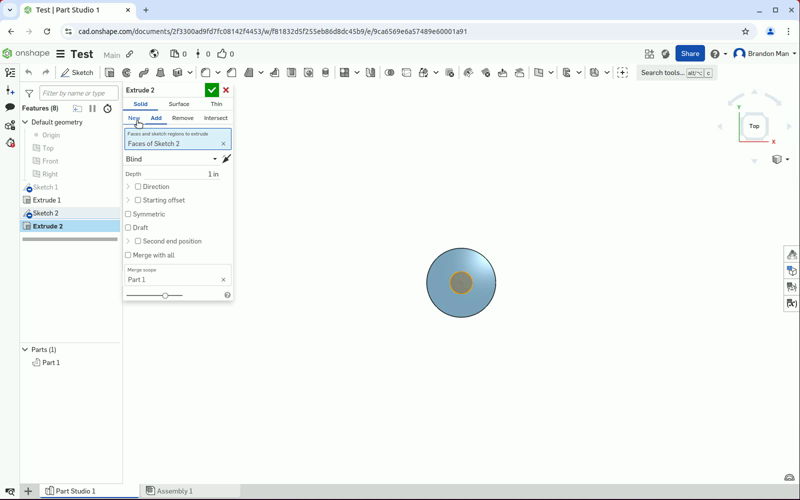
click(137, 120)
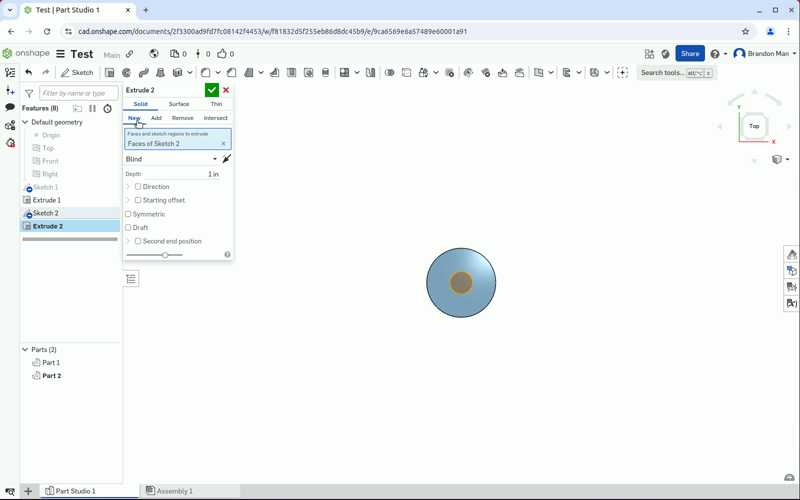
key(tab, 4)
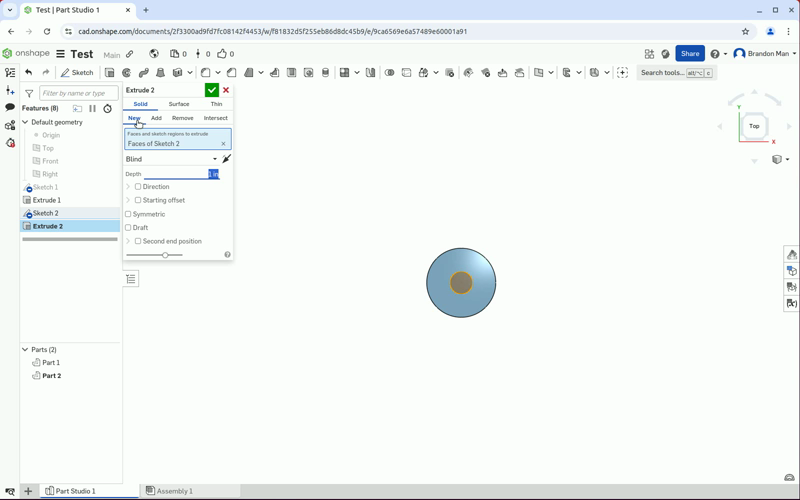
text(4.814)
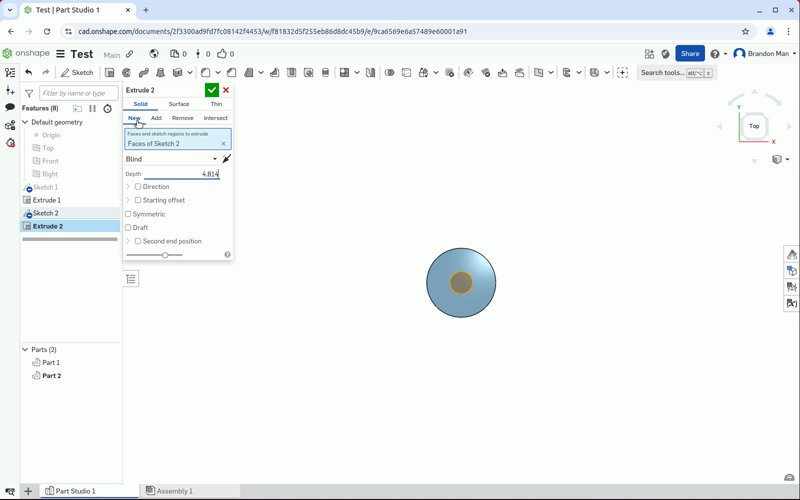
key(enter)
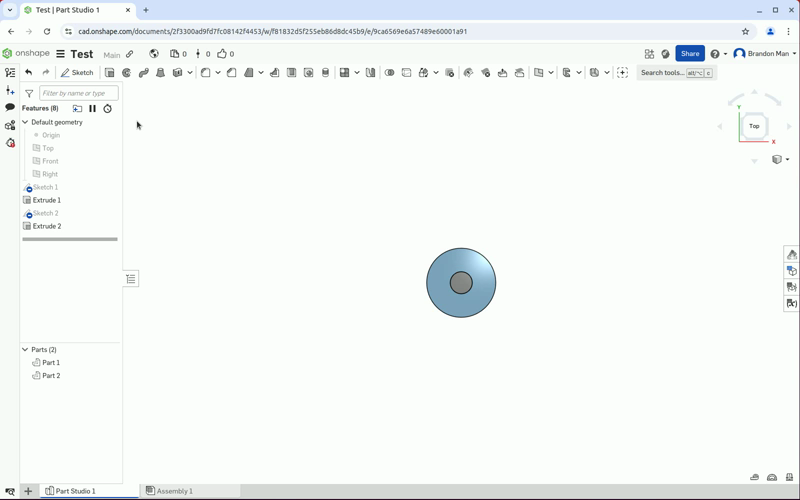
key(shift+h)
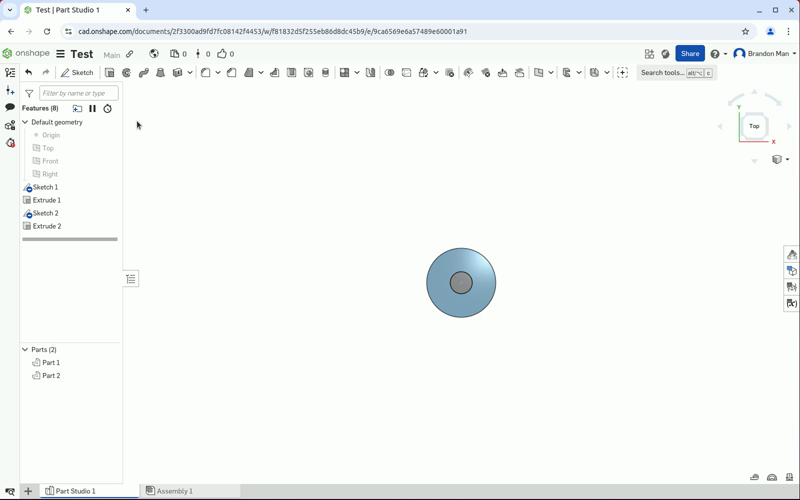
key(shift+h)
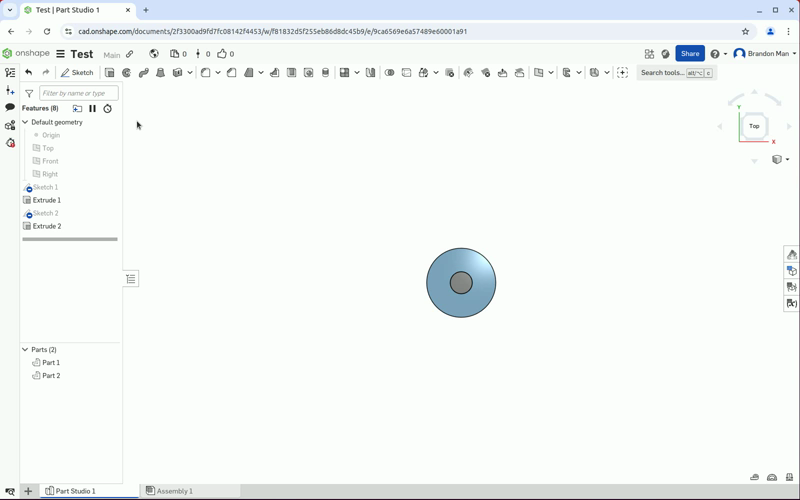
mouse_move(73, 189)
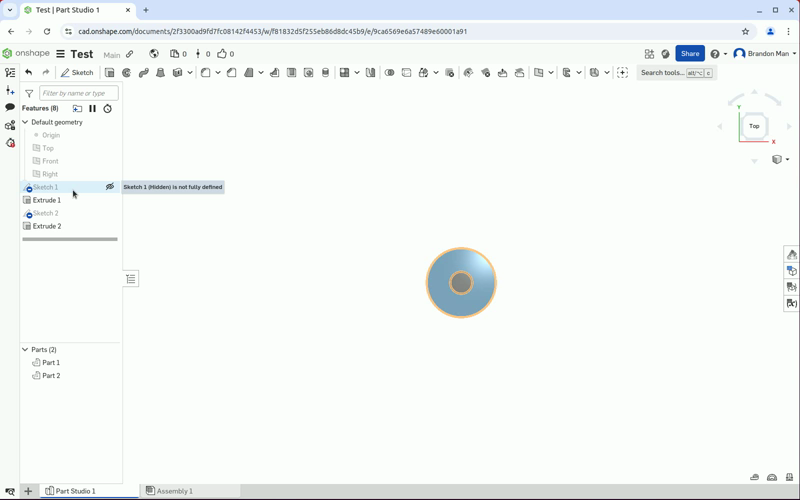
click(73, 189)
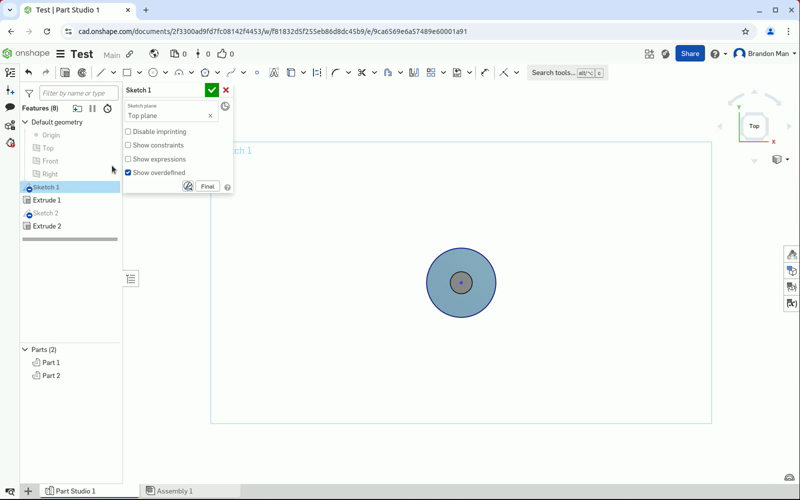
mouse_move(229, 92)
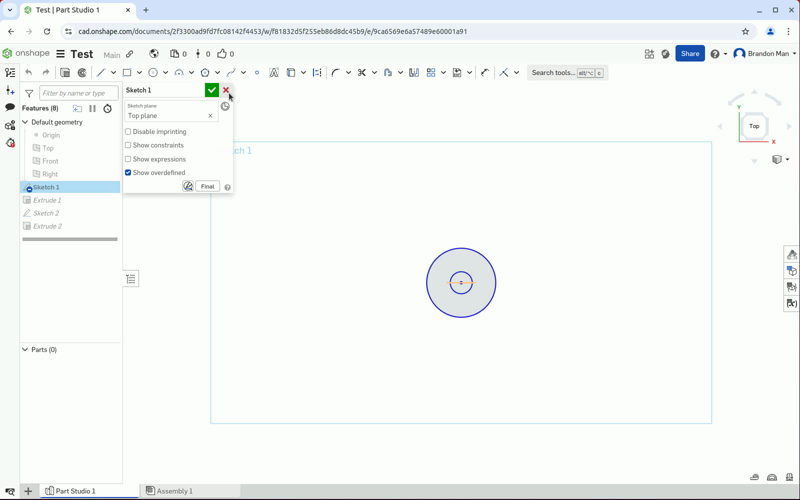
click(229, 92)
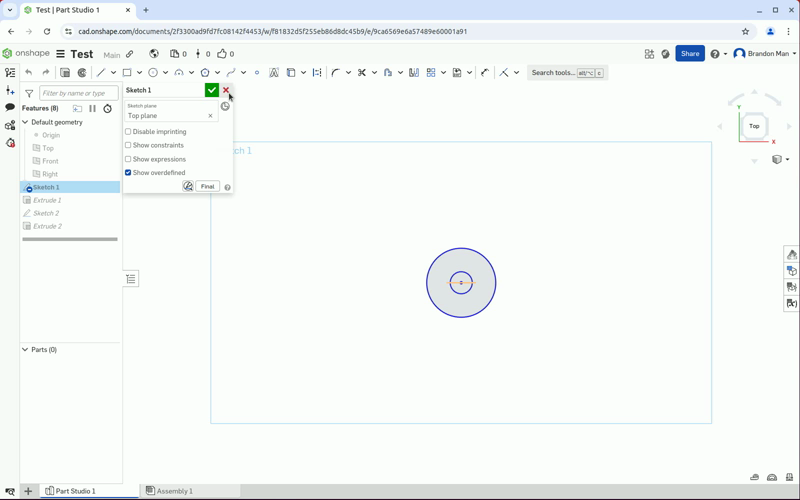
key(shift+s)
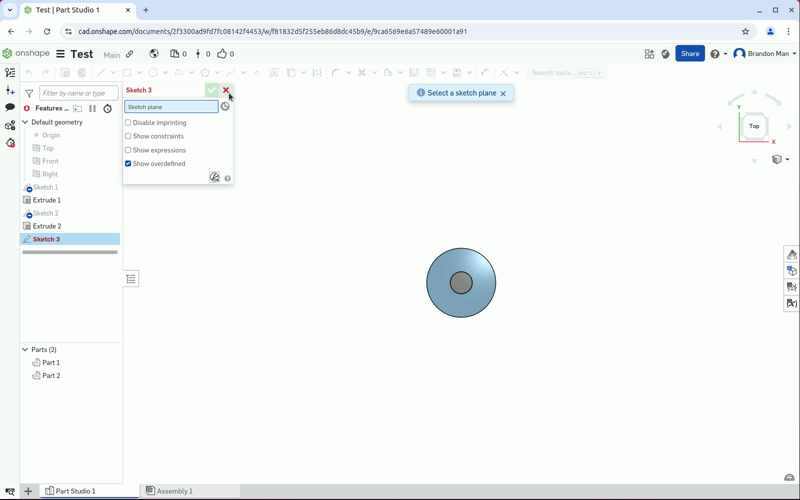
mouse_move(73, 150)
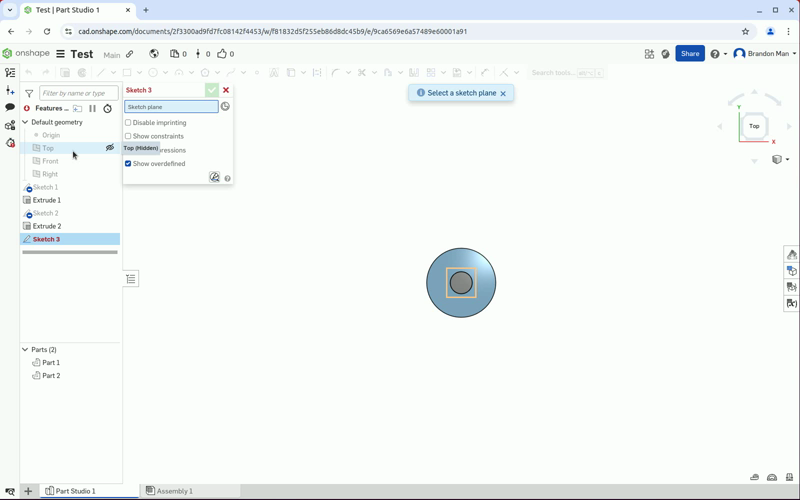
click(73, 150)
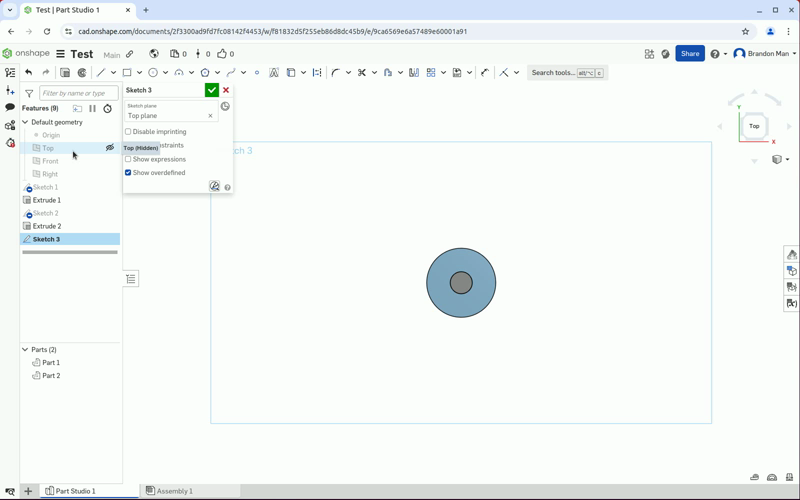
mouse_move(73, 352)
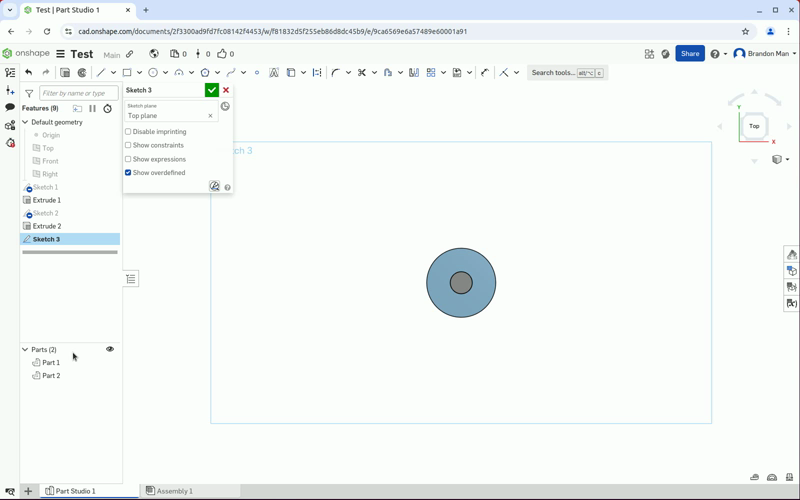
key(y)
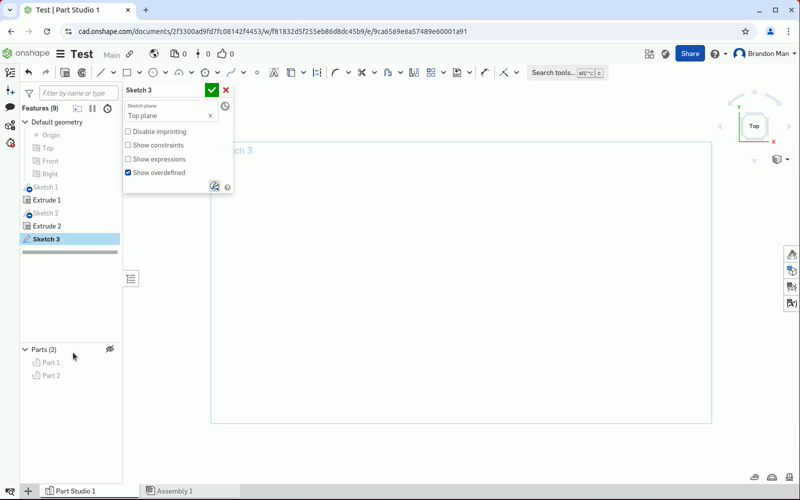
key(c)
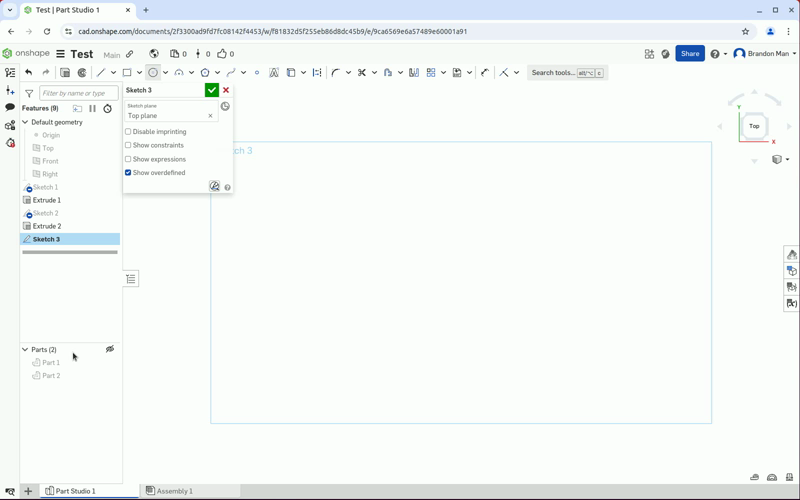
key_down(shift)
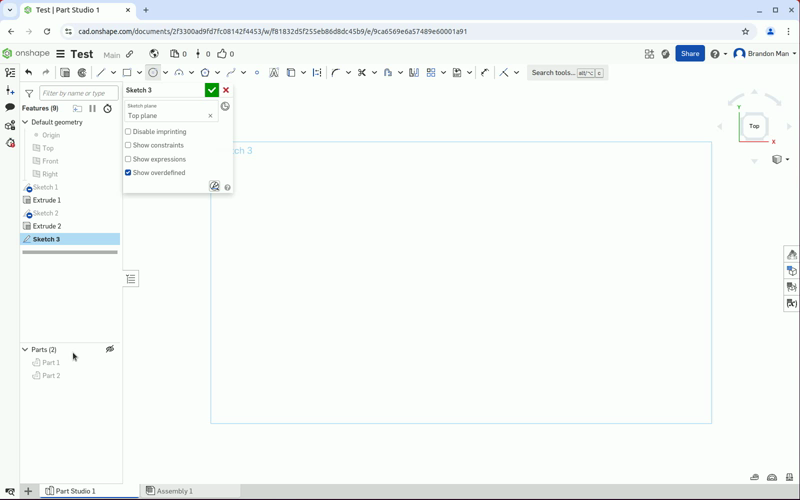
mouse_move(461, 282)
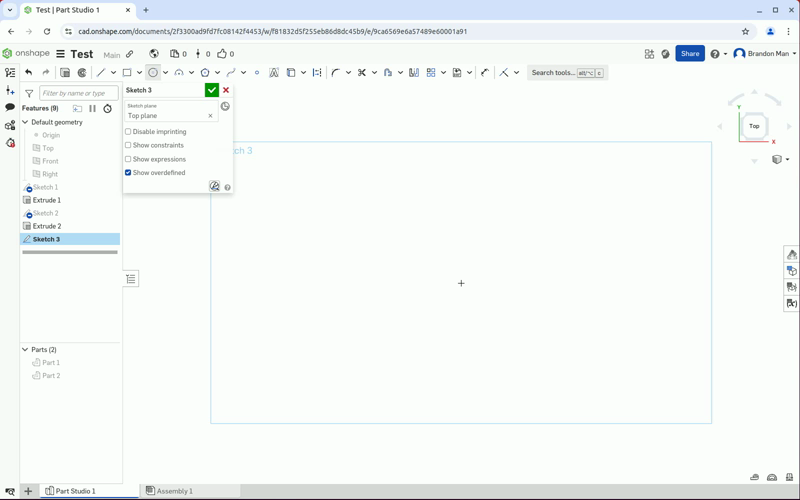
click(461, 282)
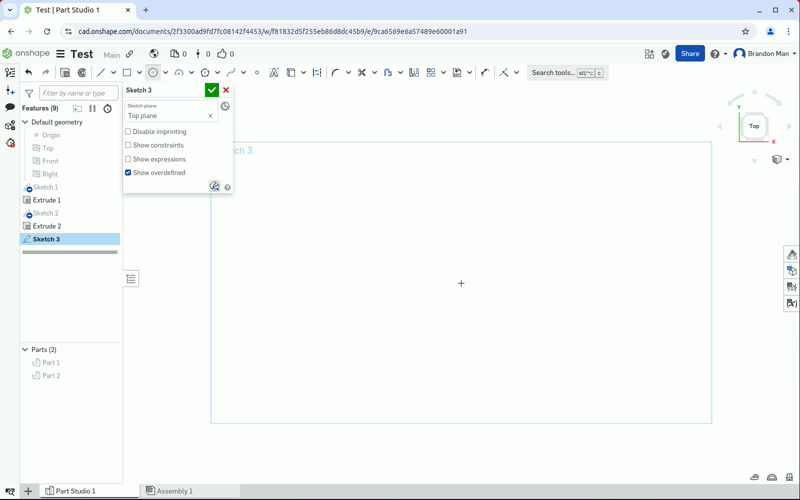
key_up(shift)
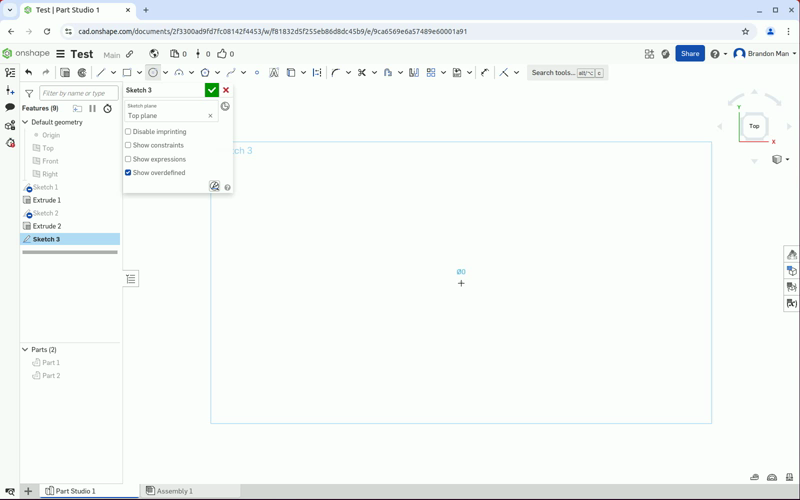
mouse_move(472, 282)
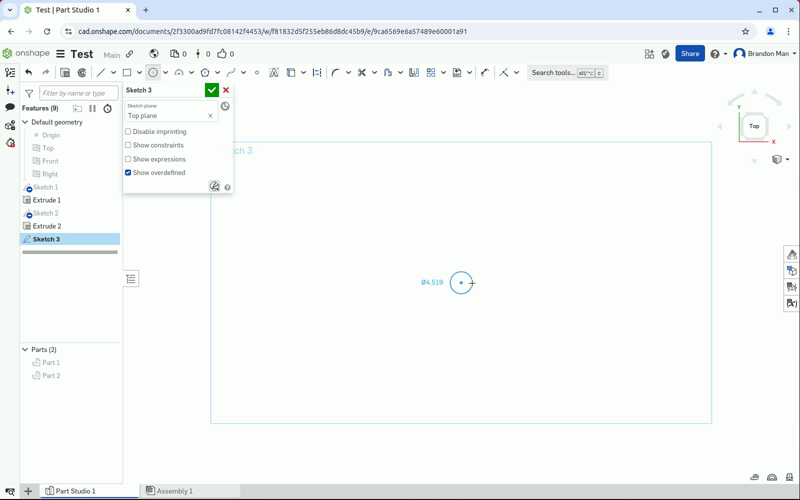
click(472, 282)
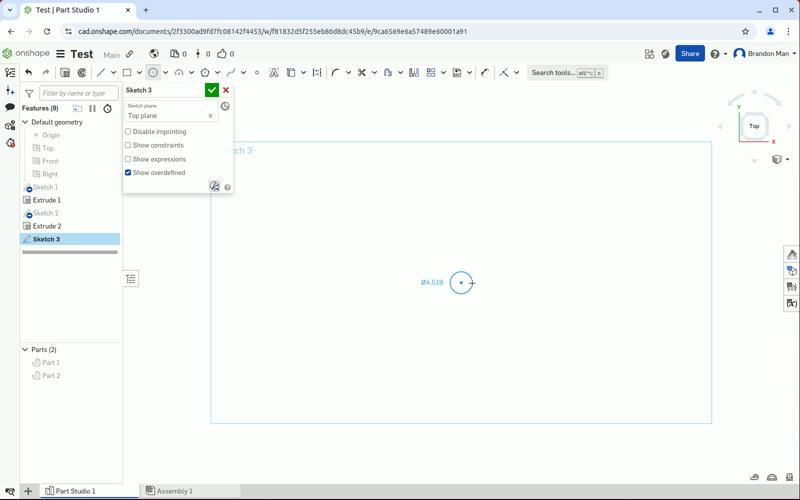
key(esc)
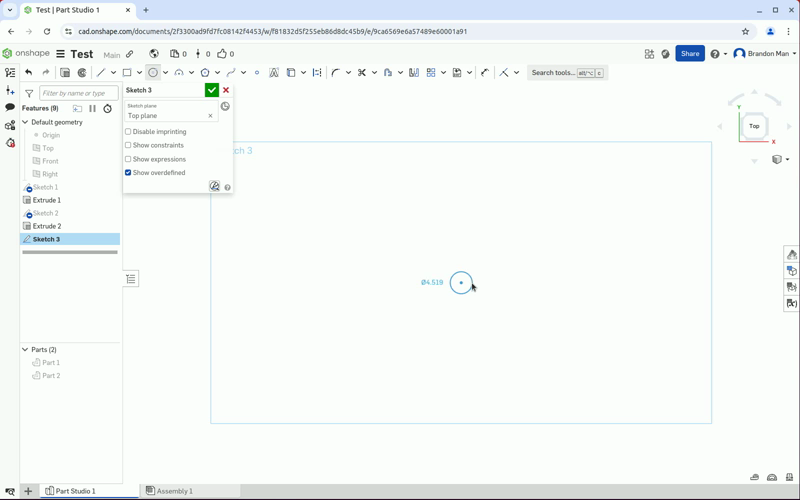
mouse_move(453, 287)
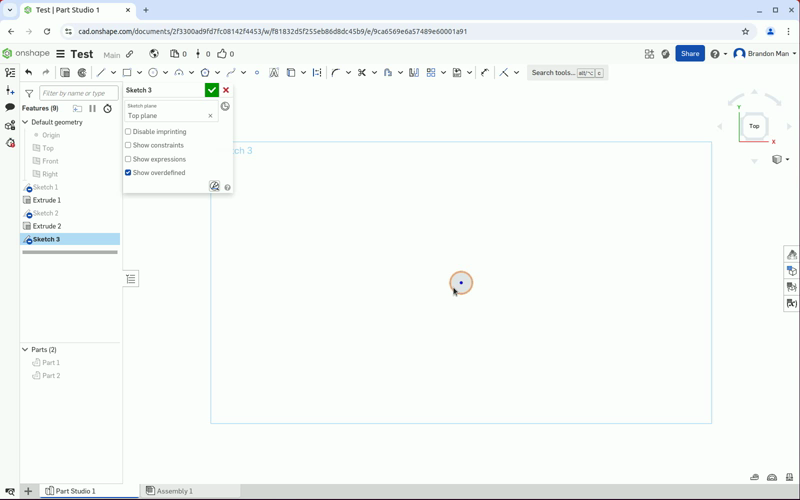
scroll(6)
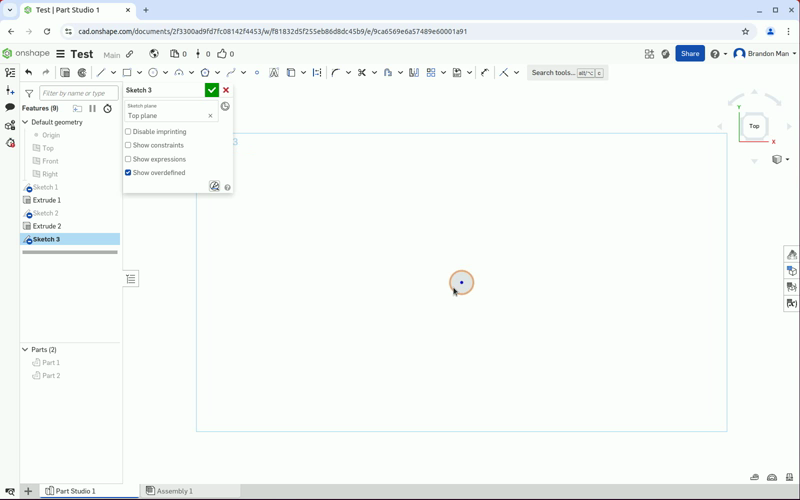
scroll(6)
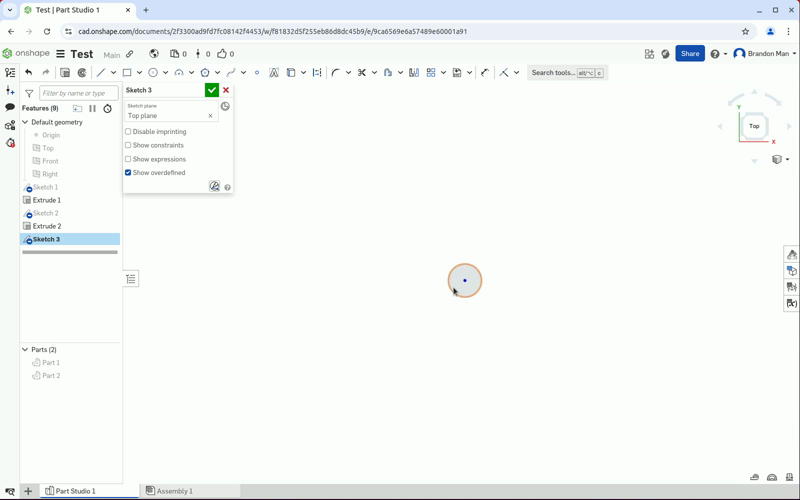
scroll(6)
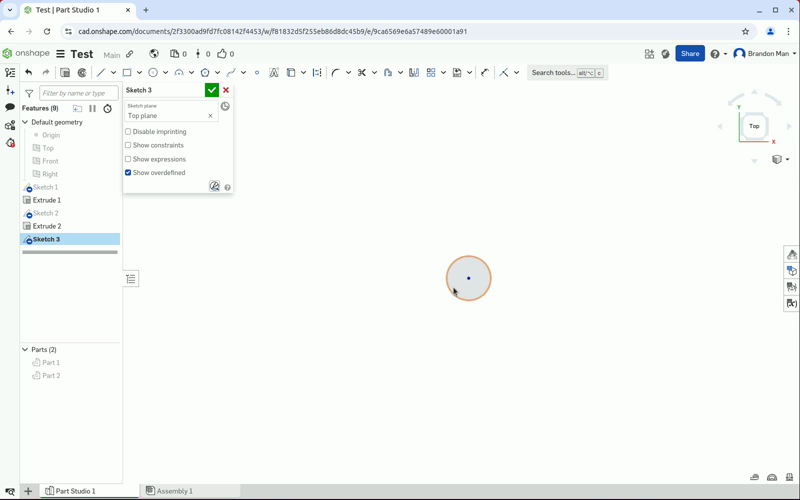
scroll(6)
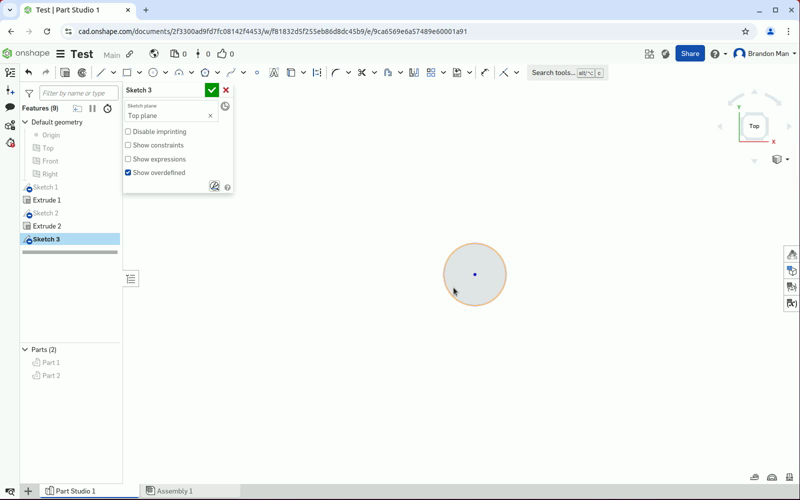
scroll(6)
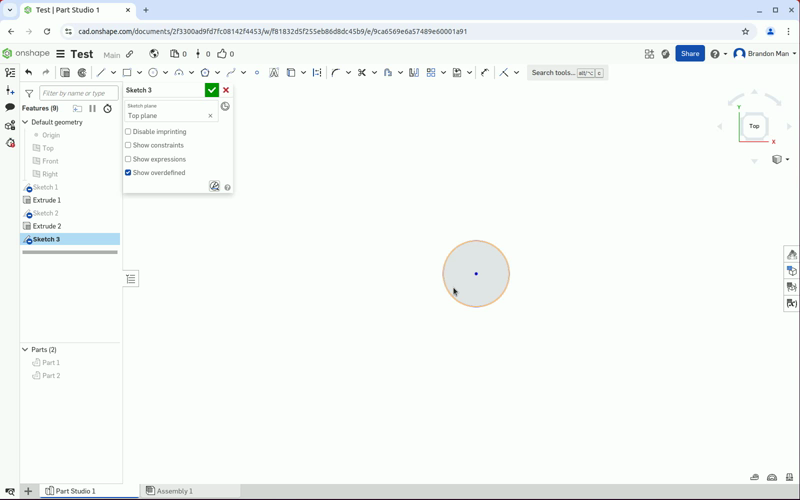
scroll(6)
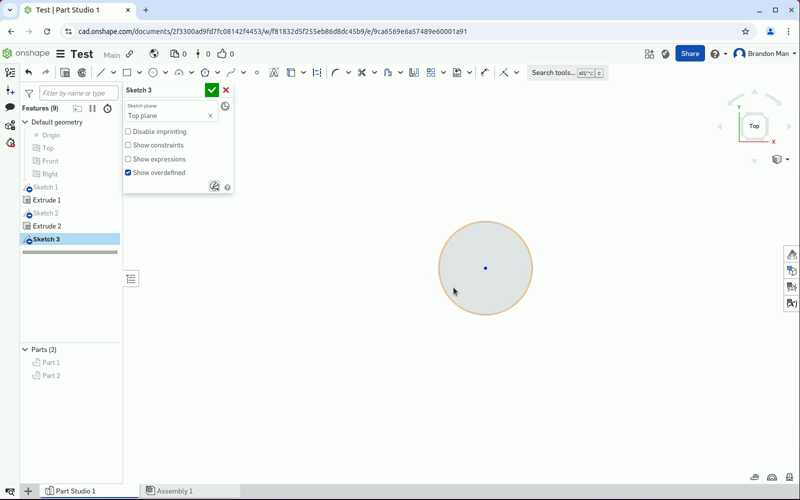
scroll(6)
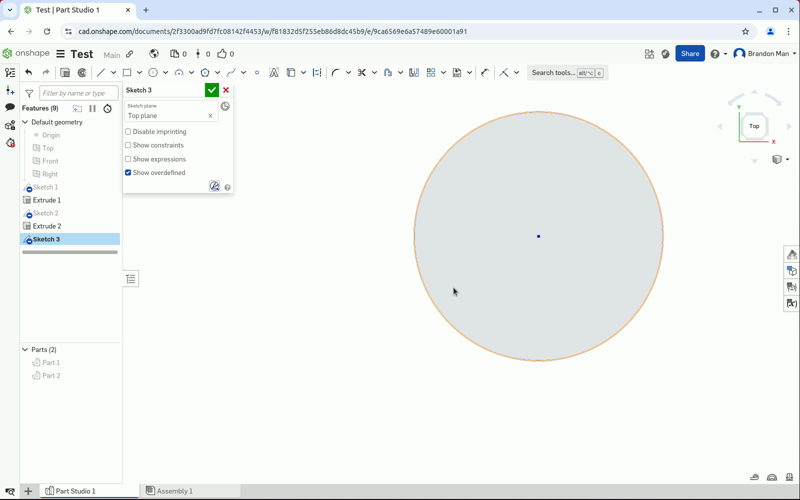
click(453, 287)
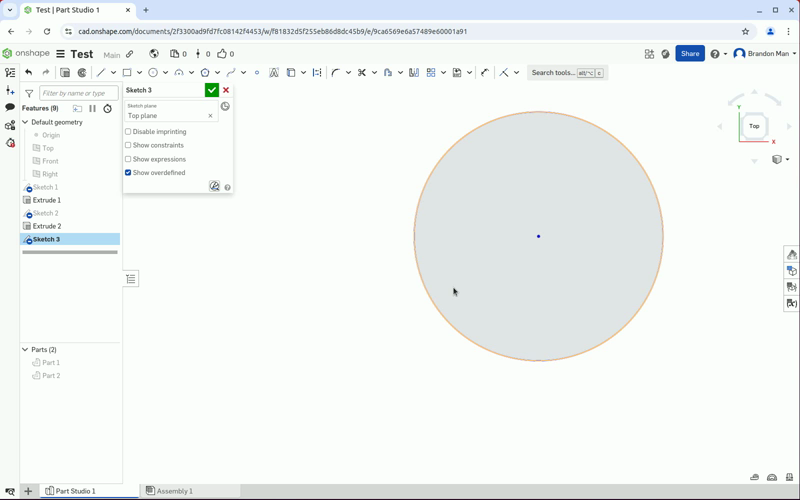
scroll(-6)
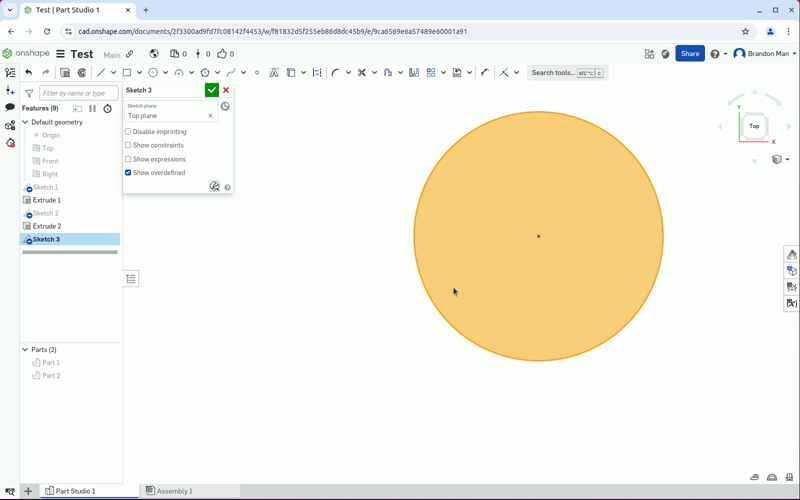
scroll(-6)
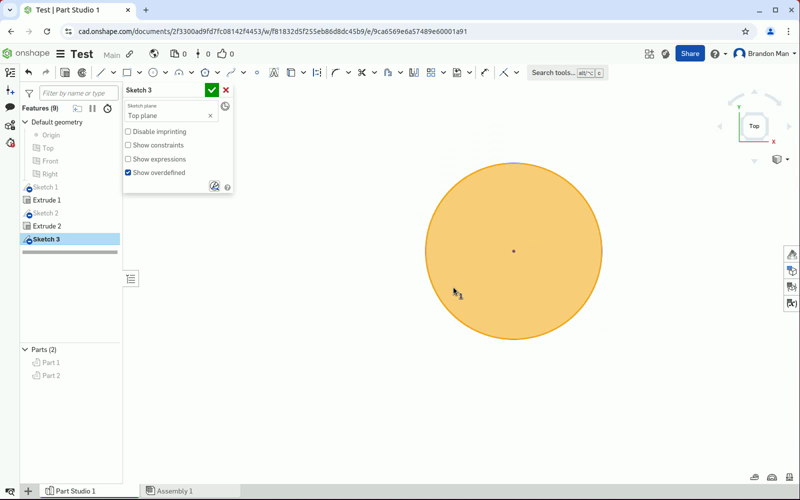
scroll(-6)
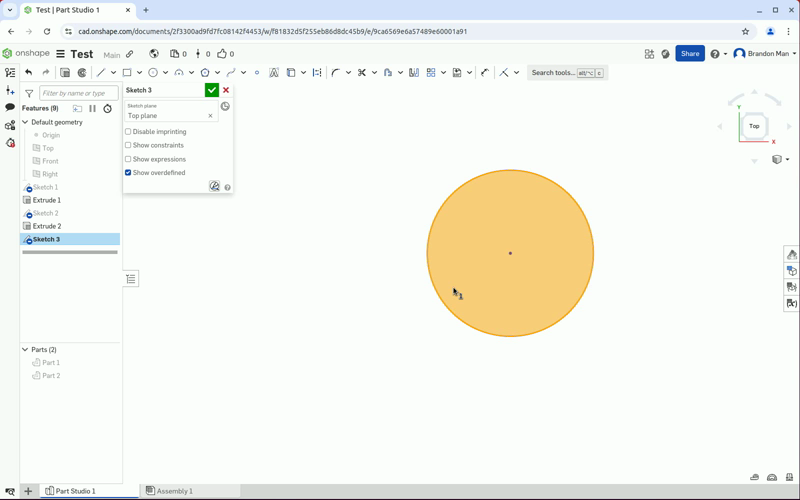
scroll(-6)
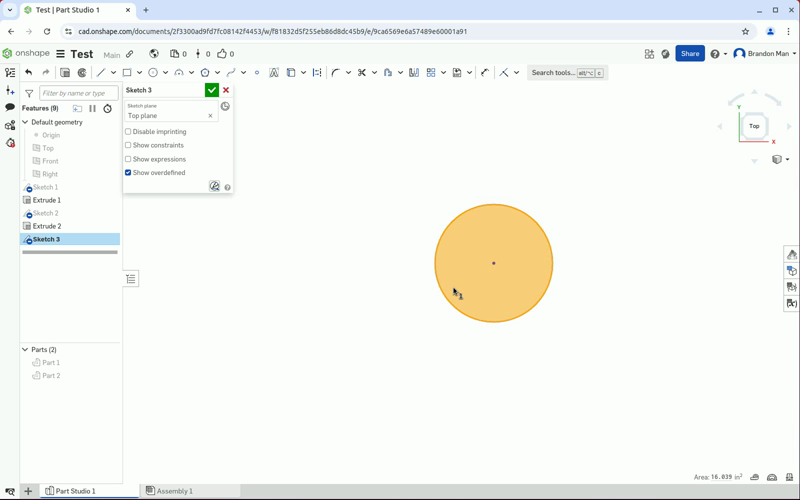
scroll(-6)
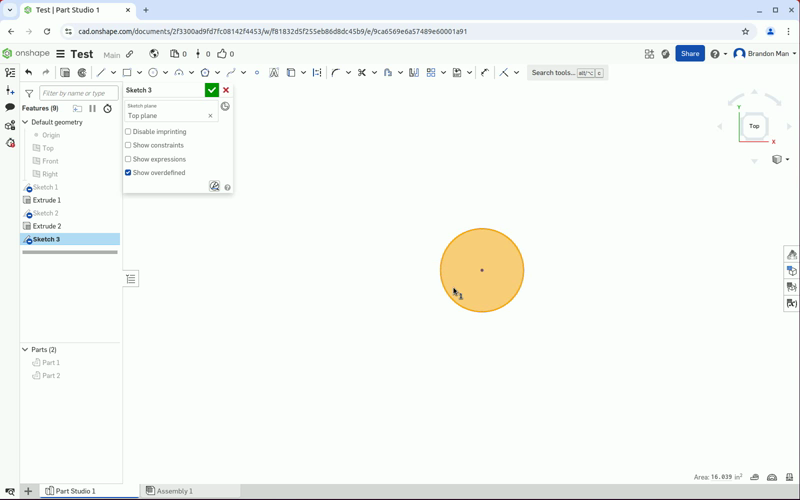
scroll(-6)
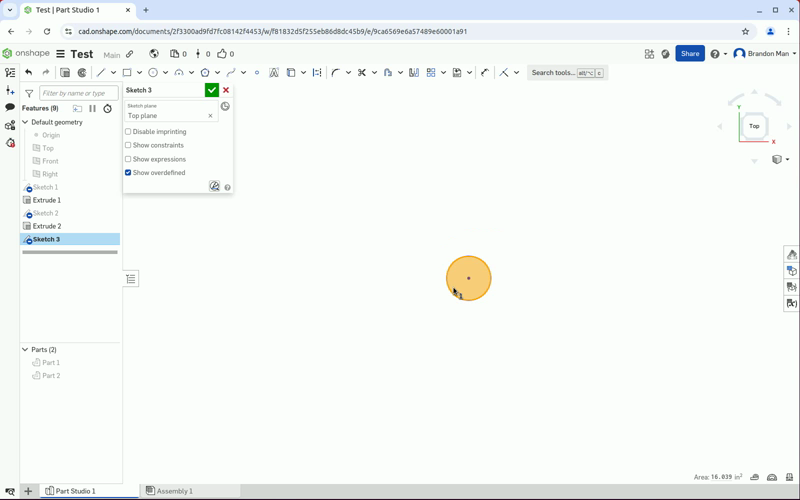
scroll(-6)
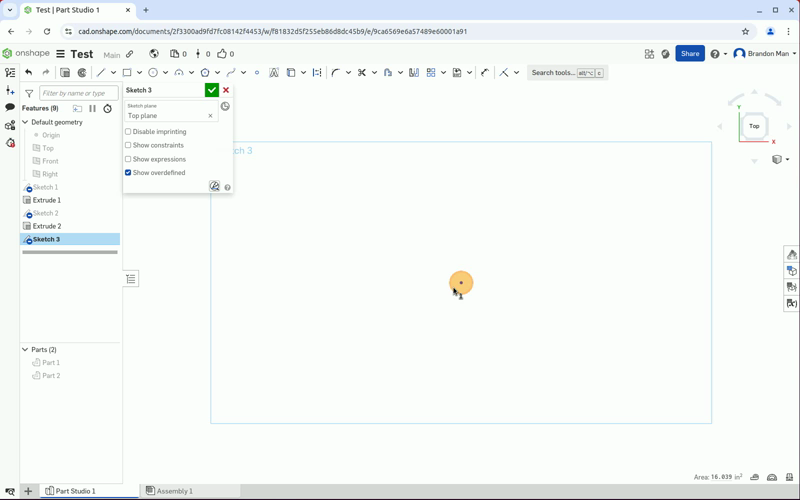
mouse_move(73, 352)
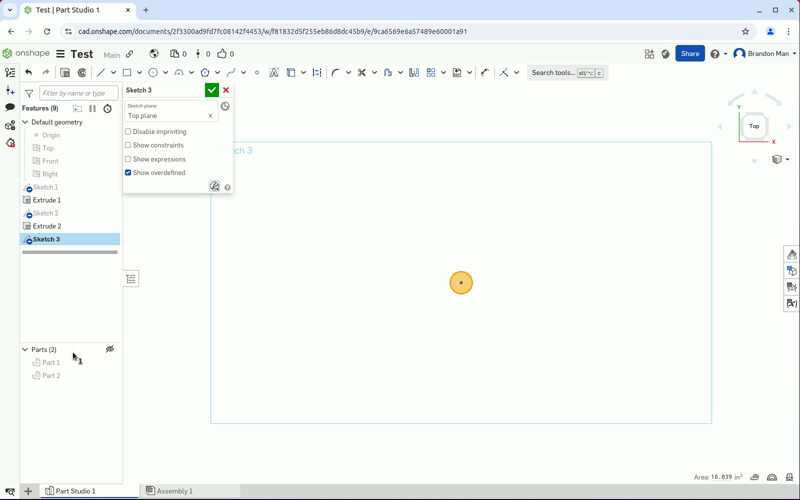
key(shift+y)
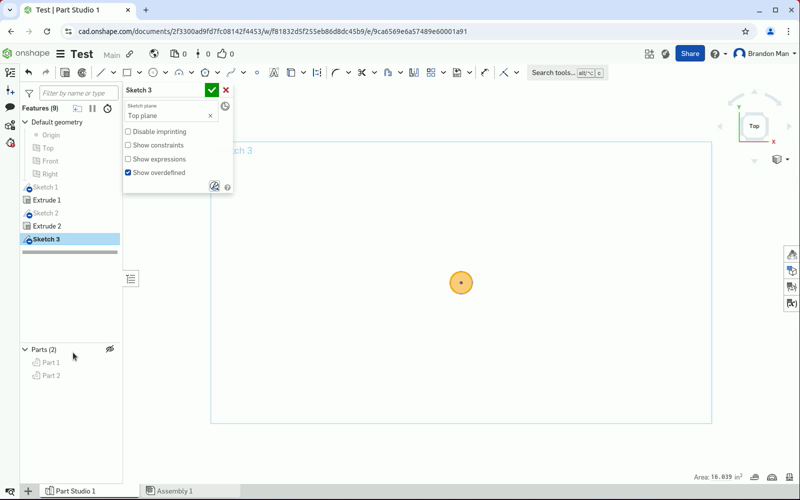
key(shift+e)
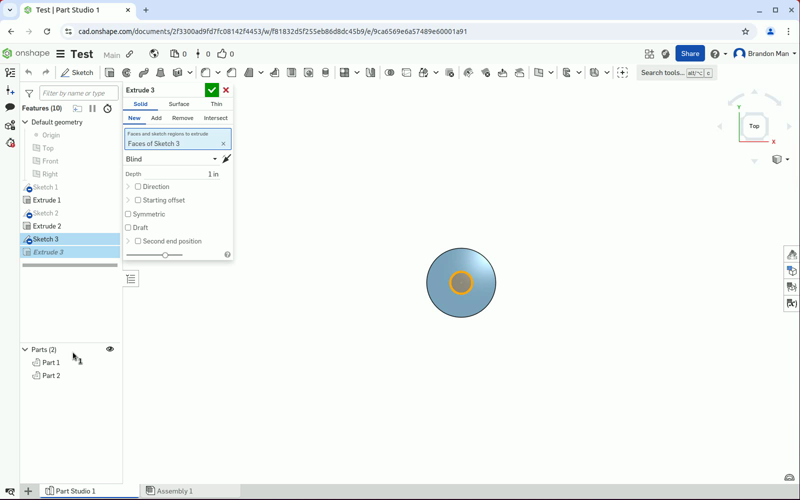
mouse_move(143, 106)
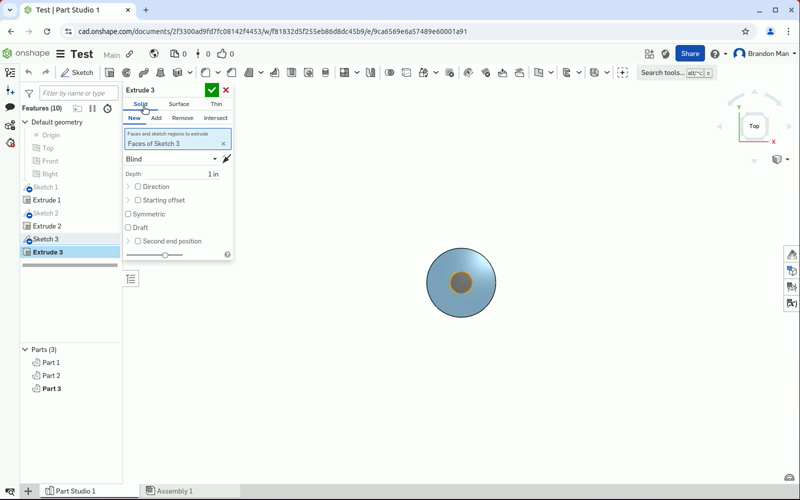
click(143, 106)
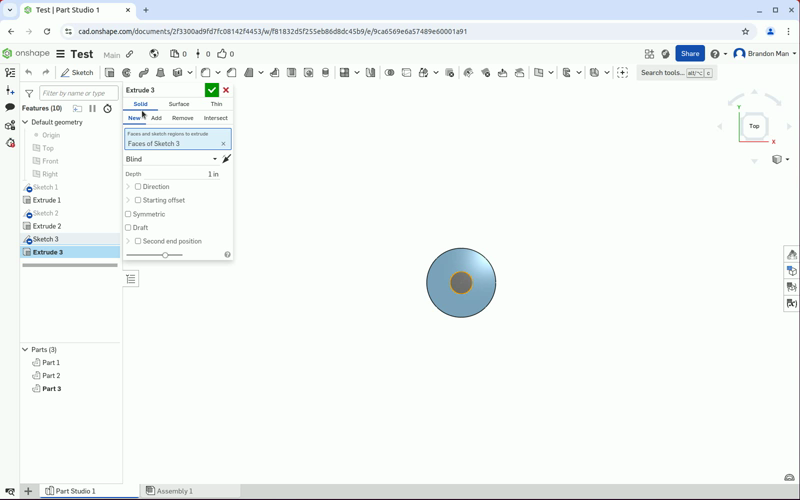
mouse_move(137, 120)
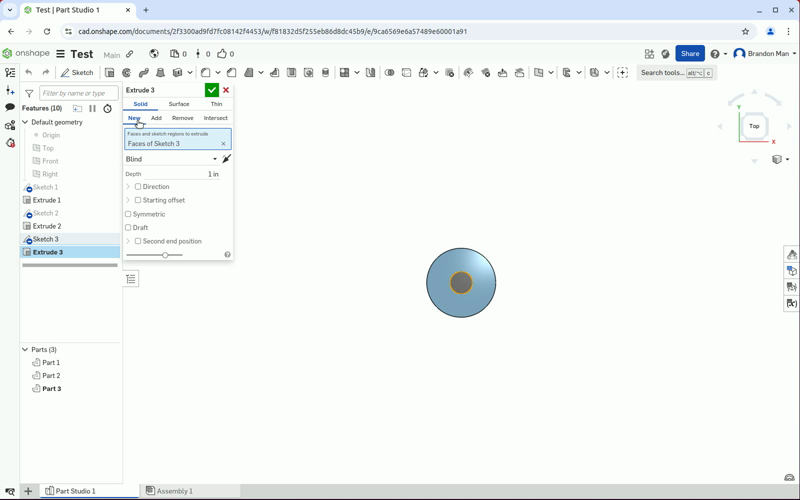
click(137, 120)
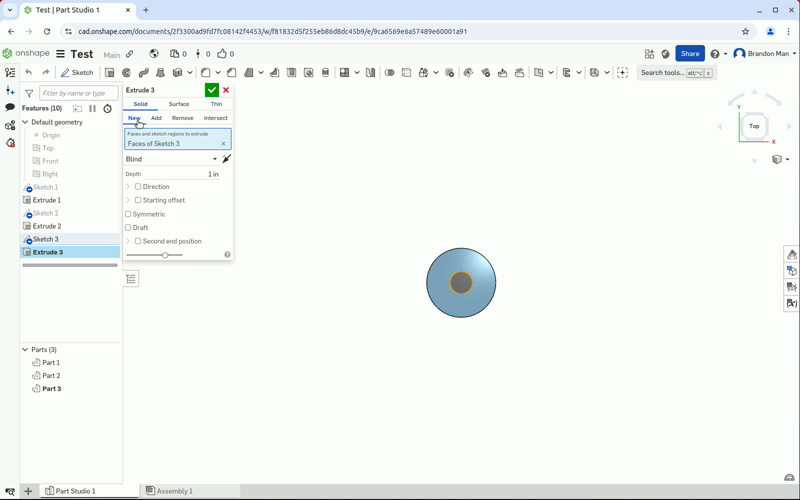
key(tab, 4)
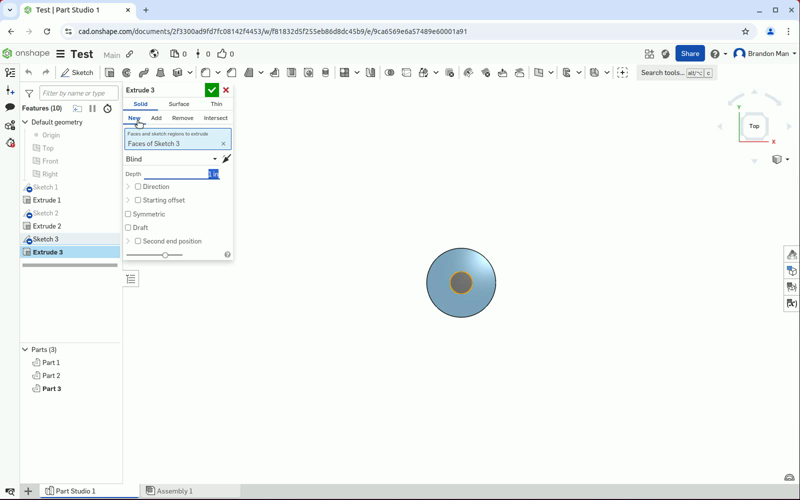
text(23.108)
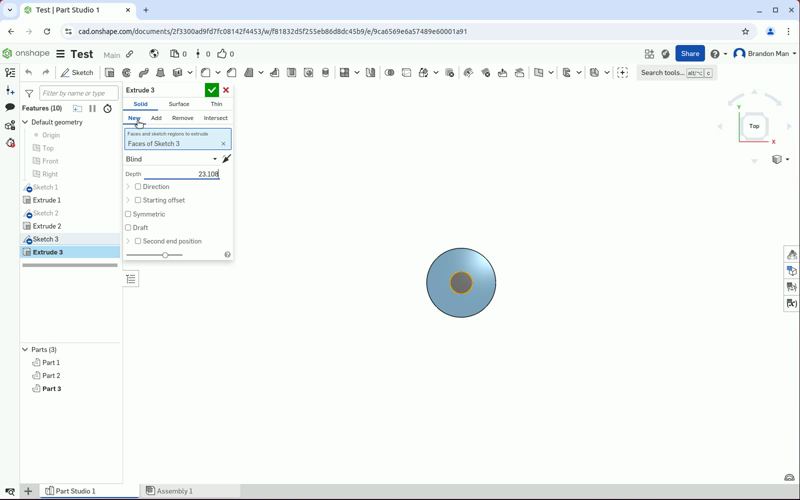
key(enter)
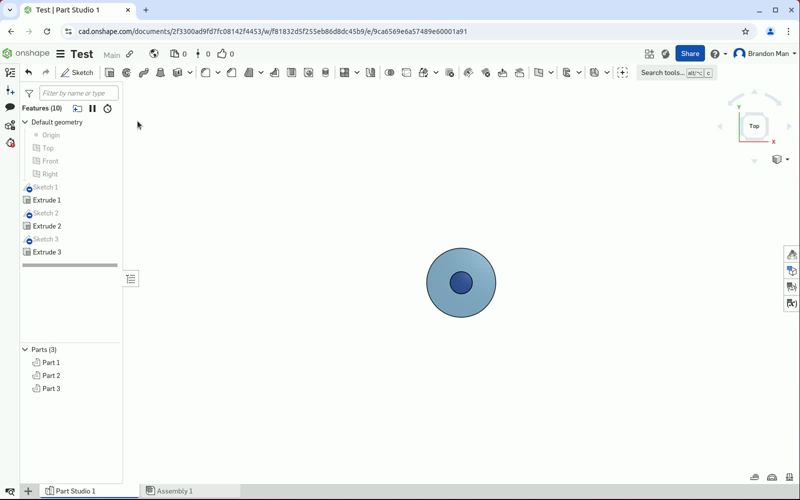
key(shift+h)
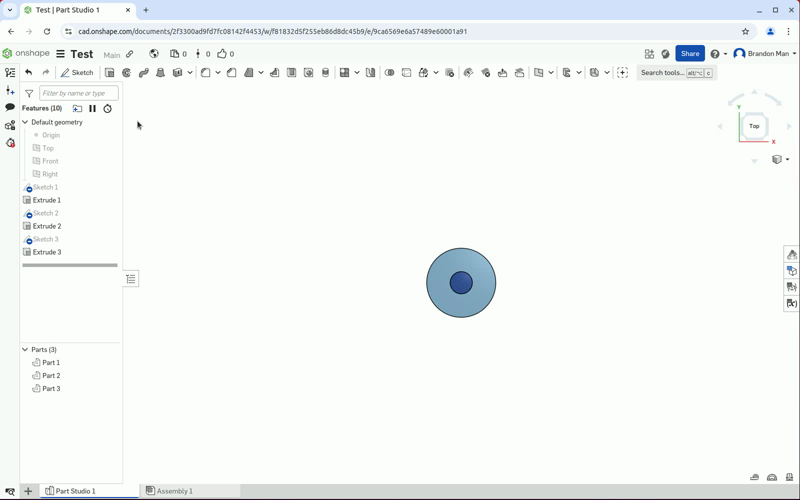
key(shift+h)
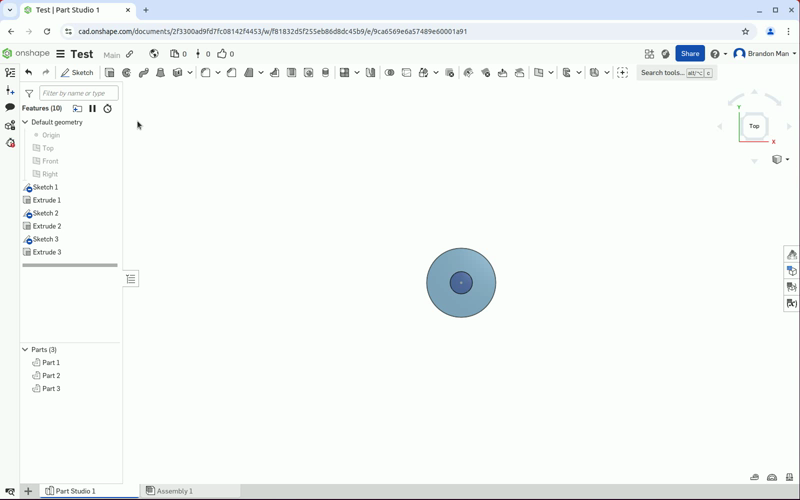
key(shift+7)
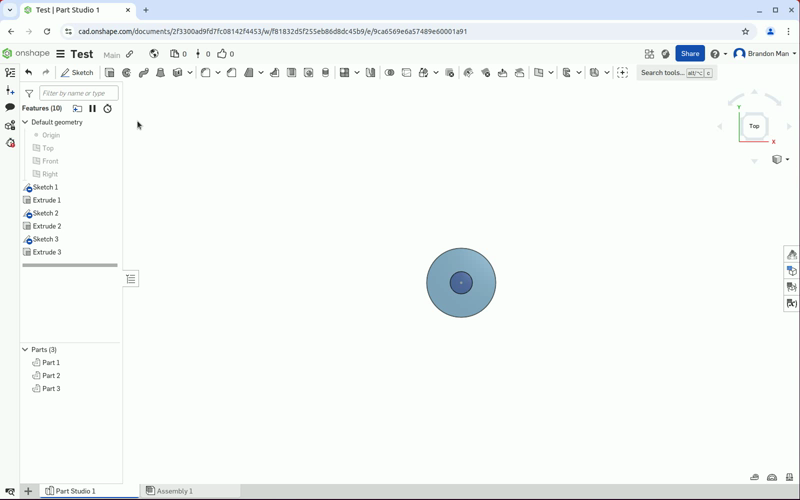
key(up, 3)
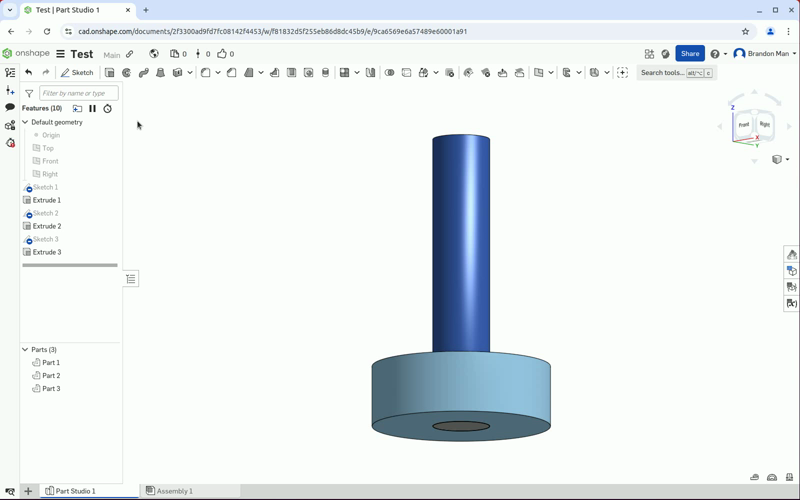
key(left, 3)
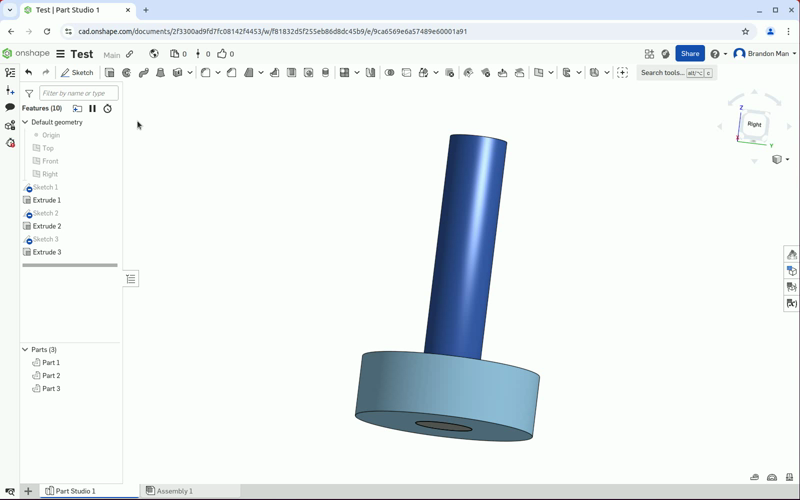
key(right, 3)
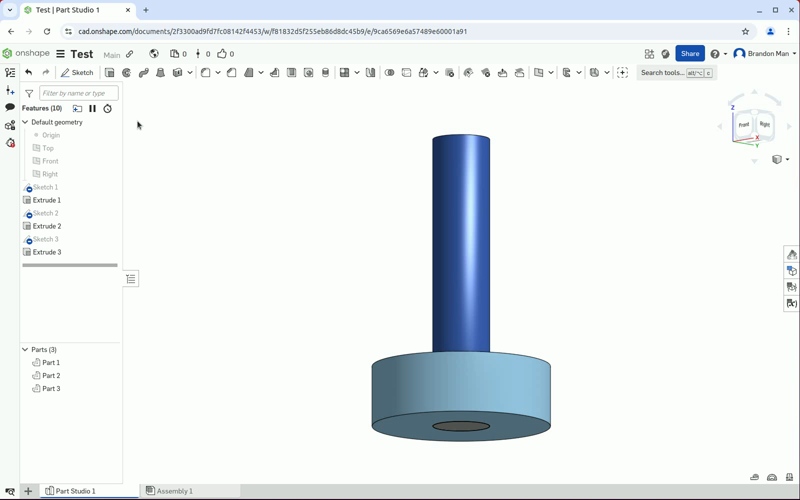
key(down, 3)
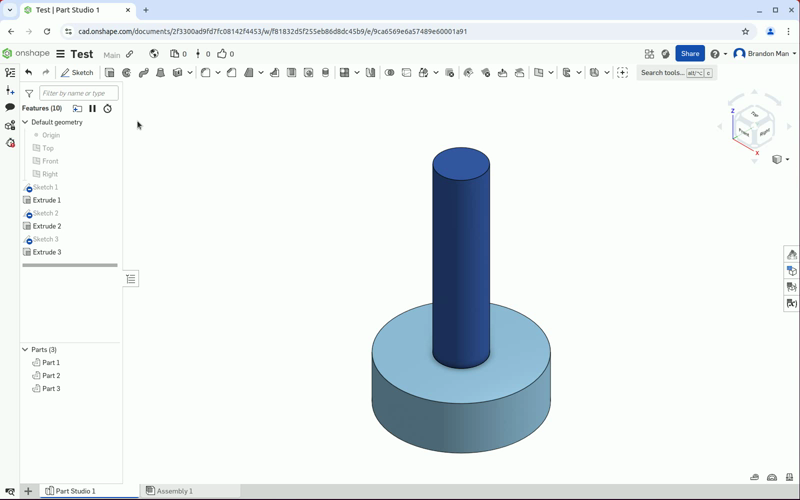
mouse_move(73, 189)
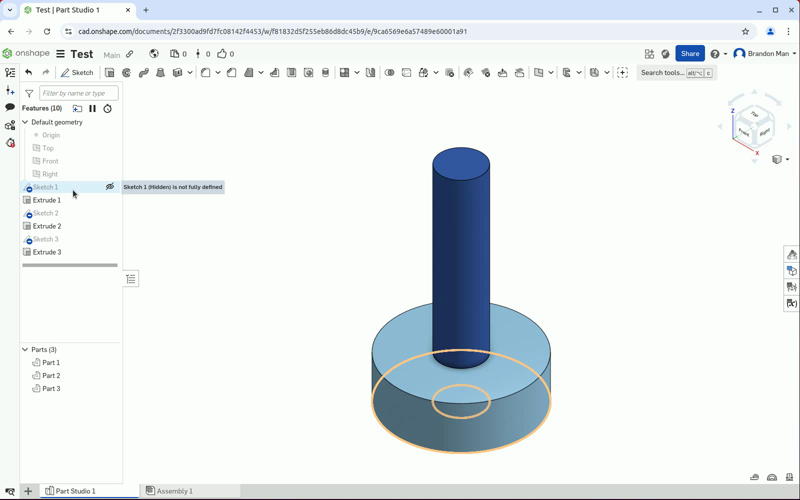
click(73, 189)